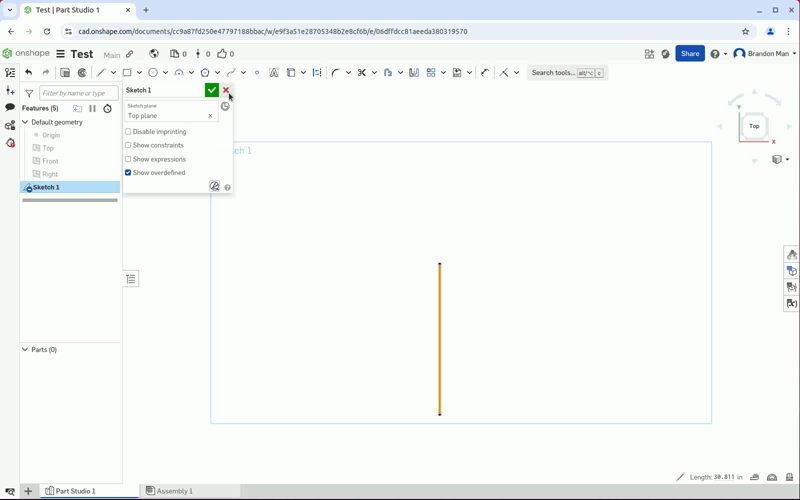
key(shift+h)
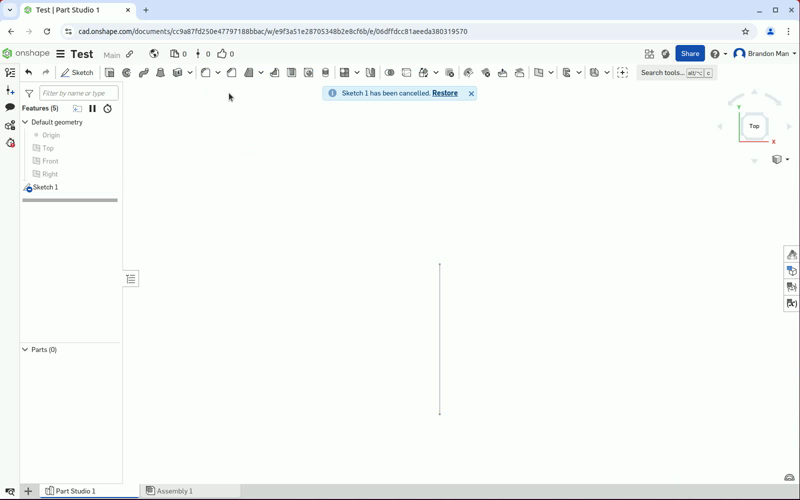
key(shift+s)
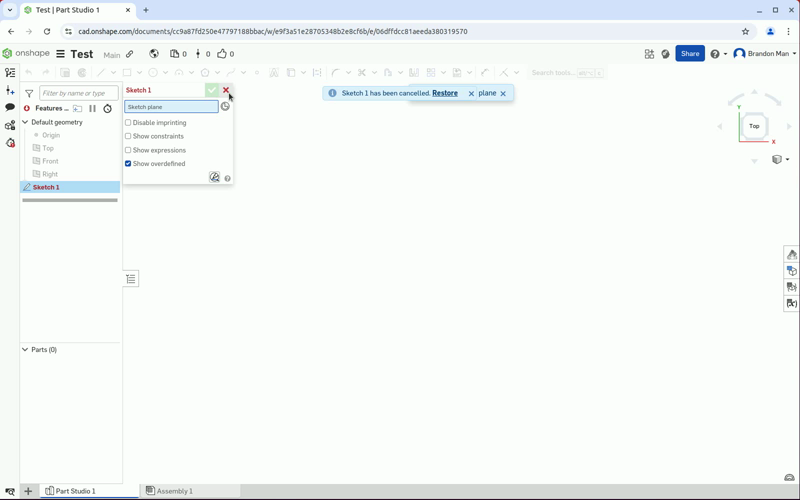
mouse_move(73, 150)
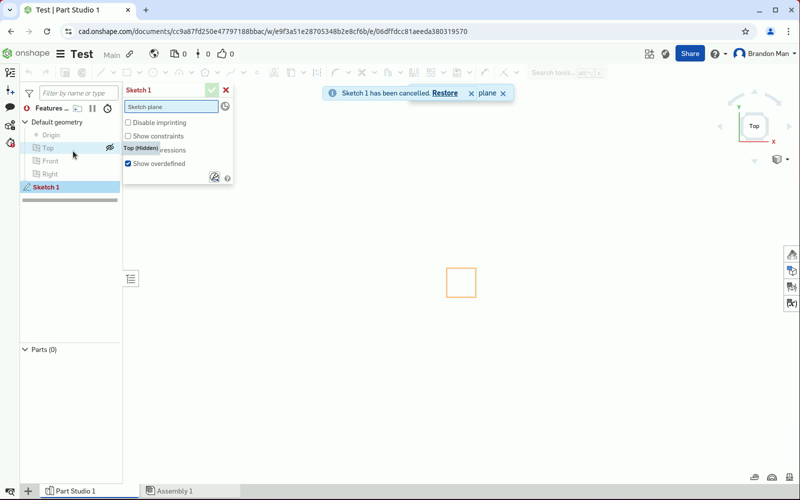
click(73, 150)
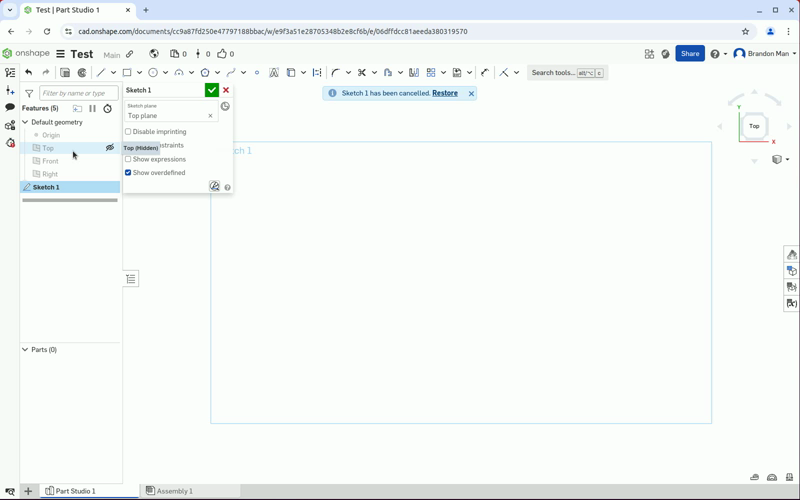
mouse_move(73, 352)
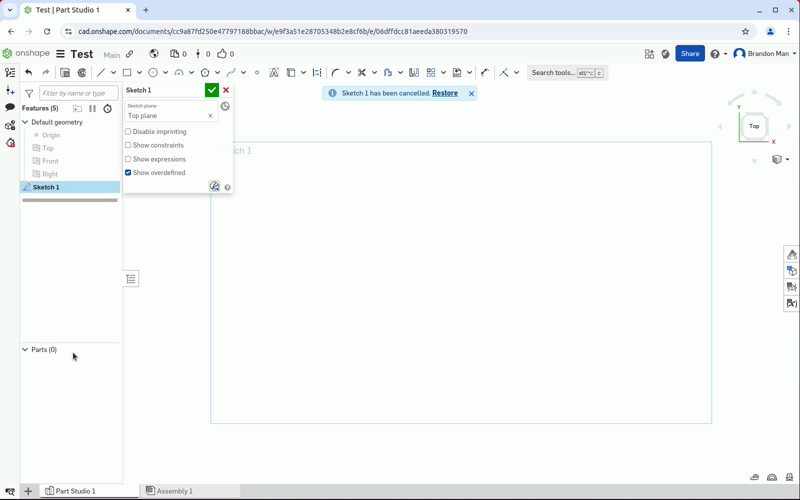
key(y)
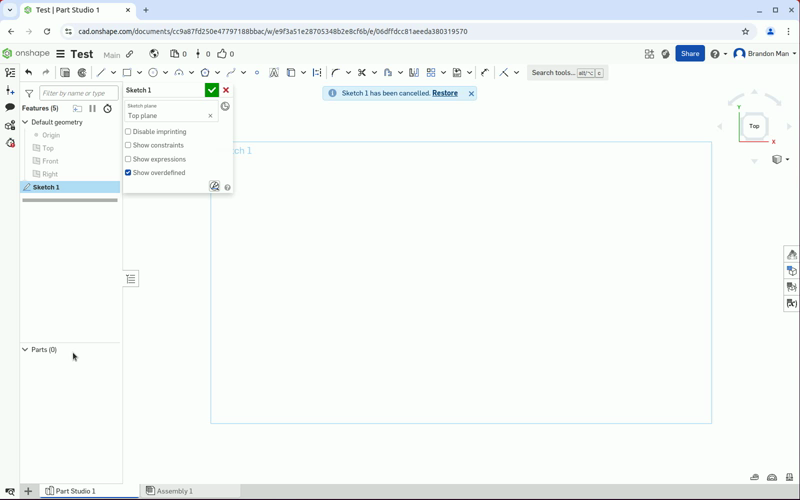
key(l)
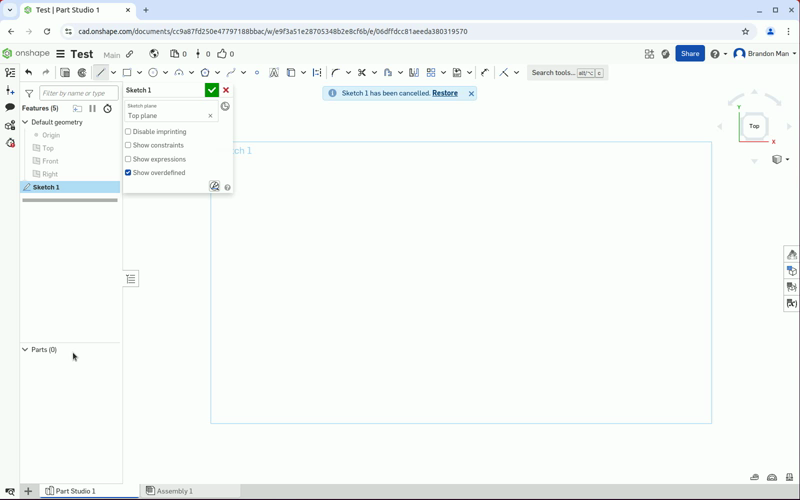
key_down(shift)
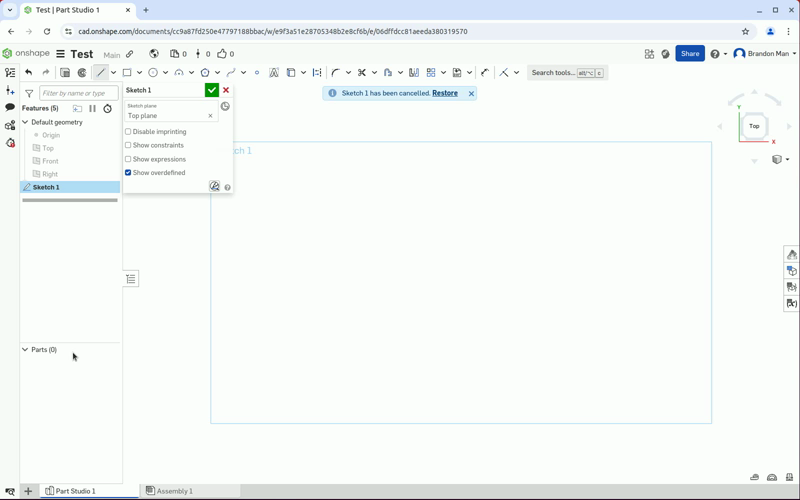
mouse_move(370, 395)
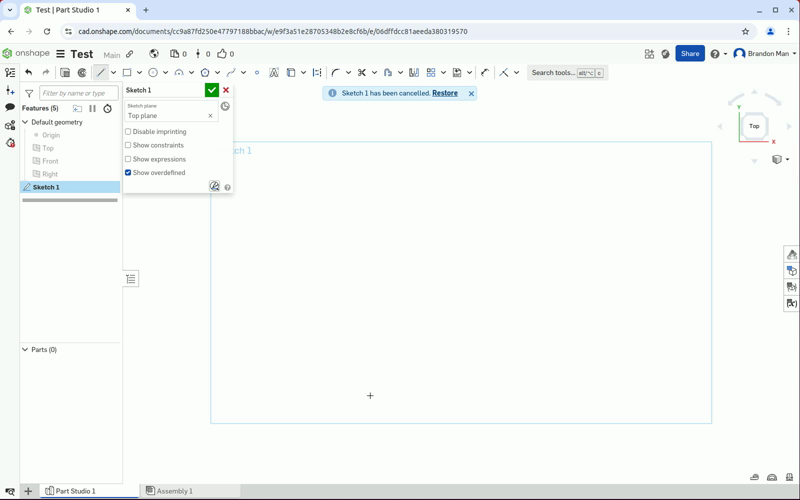
click(370, 395)
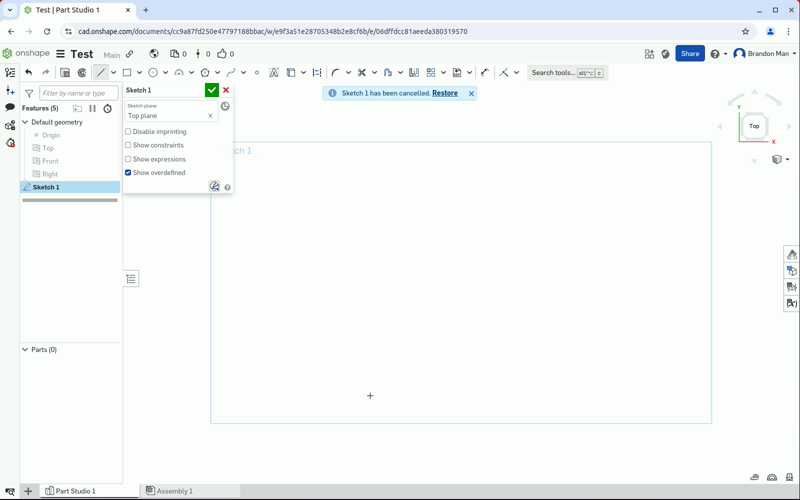
key_up(shift)
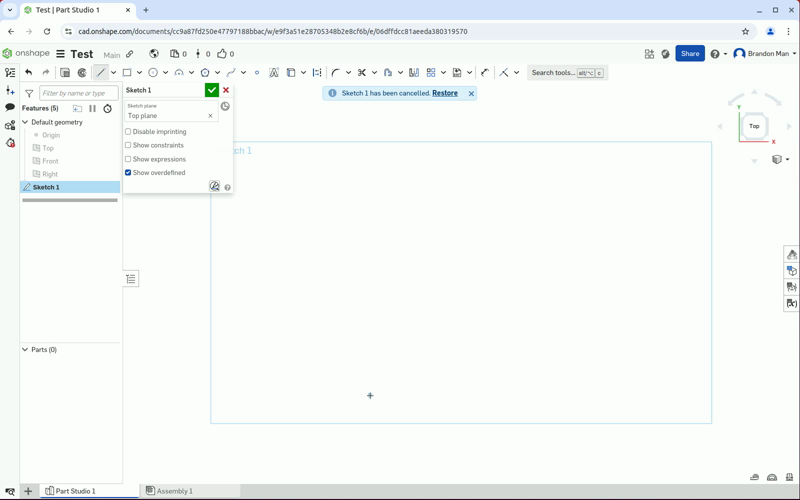
key_down(shift)
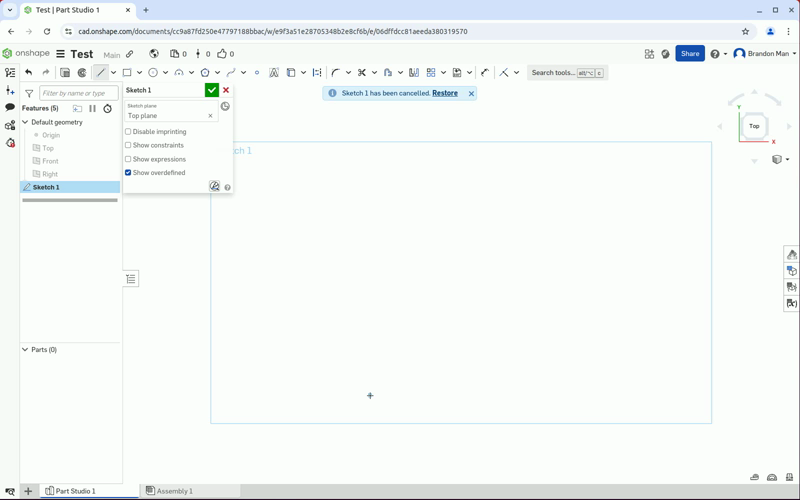
mouse_move(549, 395)
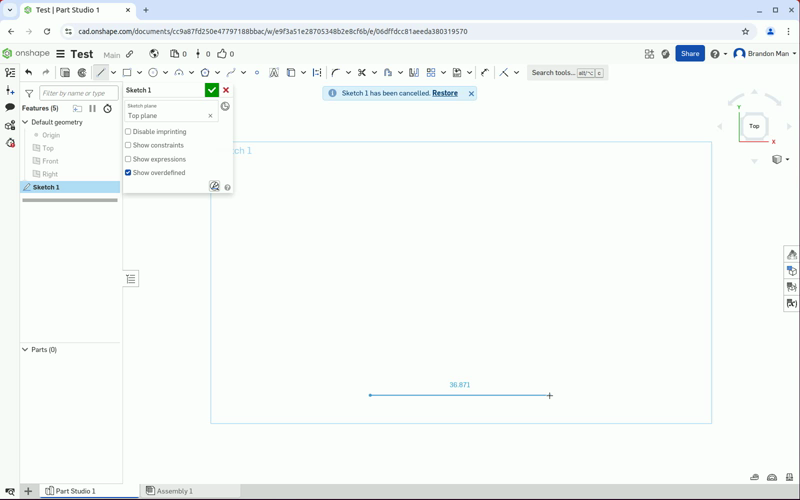
click(549, 395)
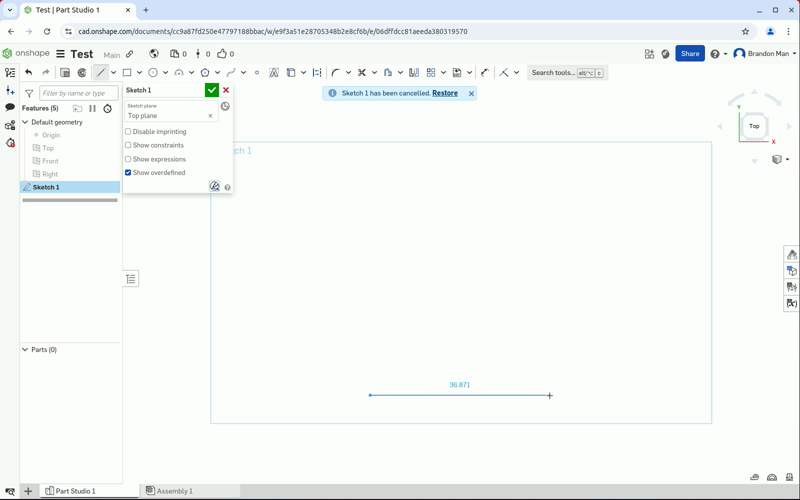
key_up(shift)
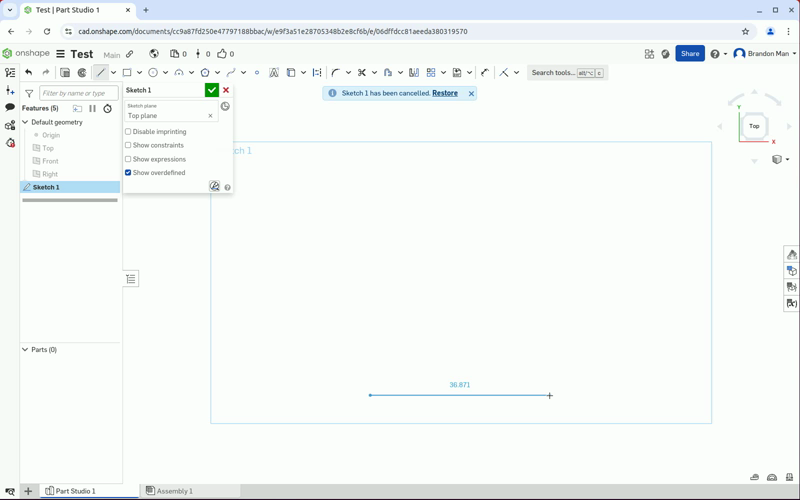
key_down(shift)
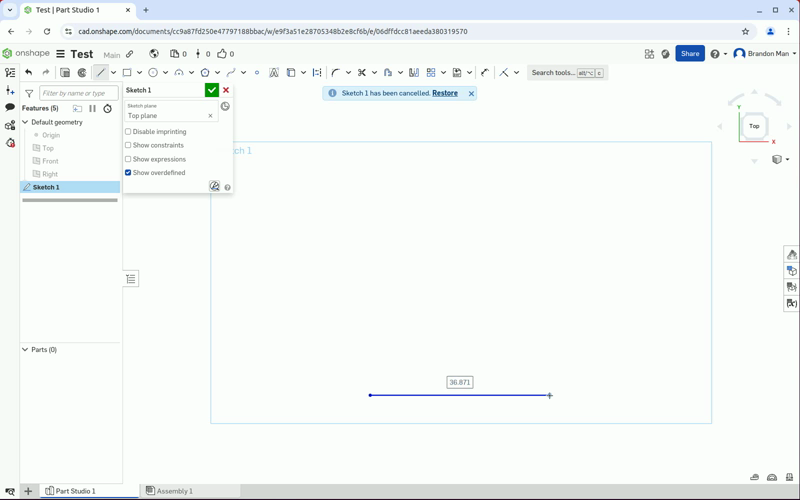
mouse_move(549, 171)
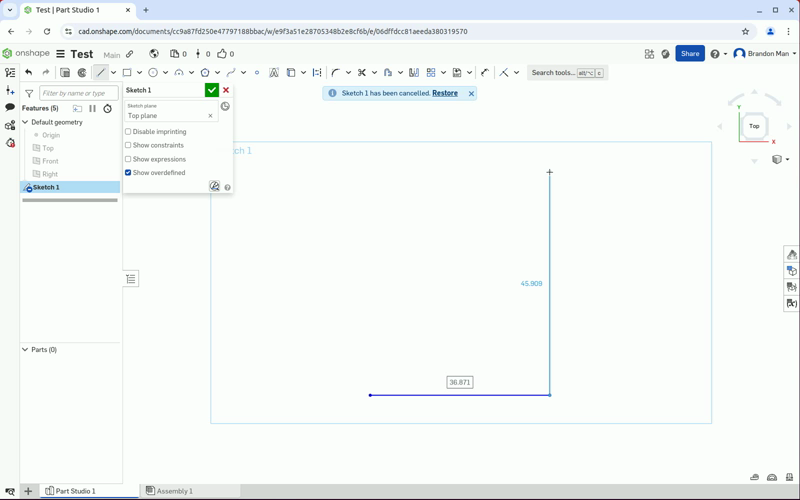
click(549, 171)
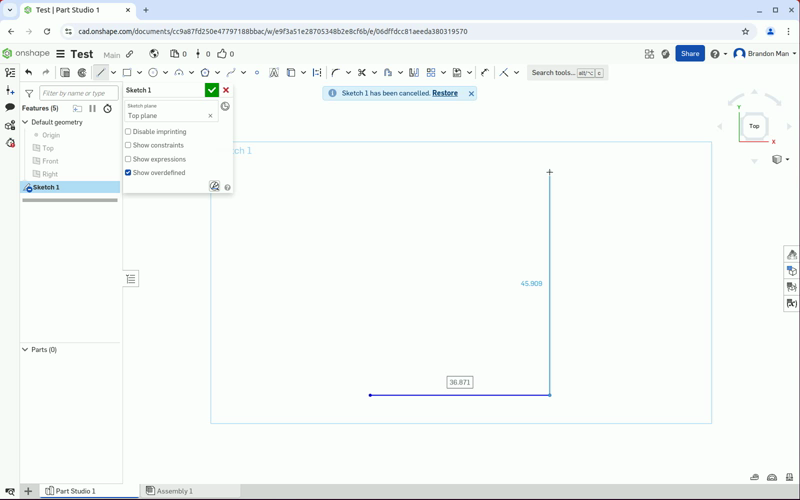
key_up(shift)
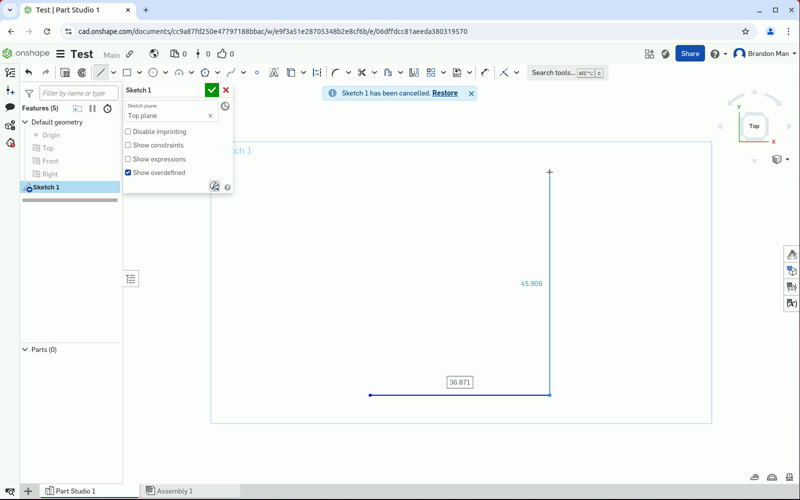
key_down(shift)
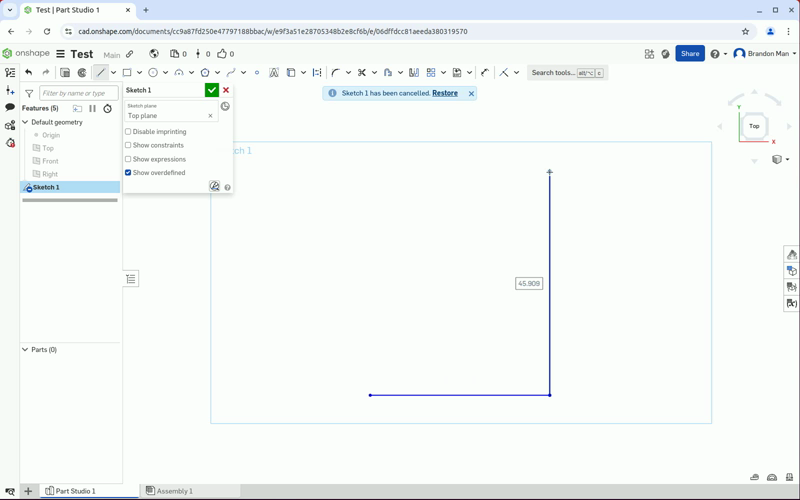
mouse_move(370, 171)
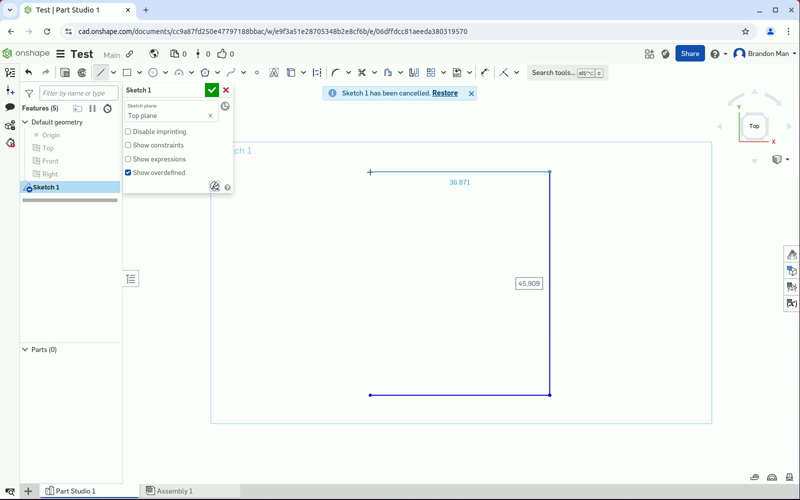
click(370, 171)
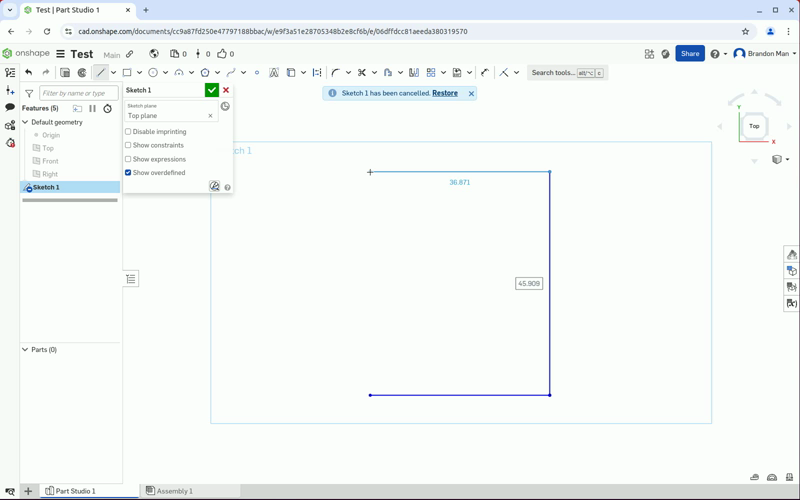
key_up(shift)
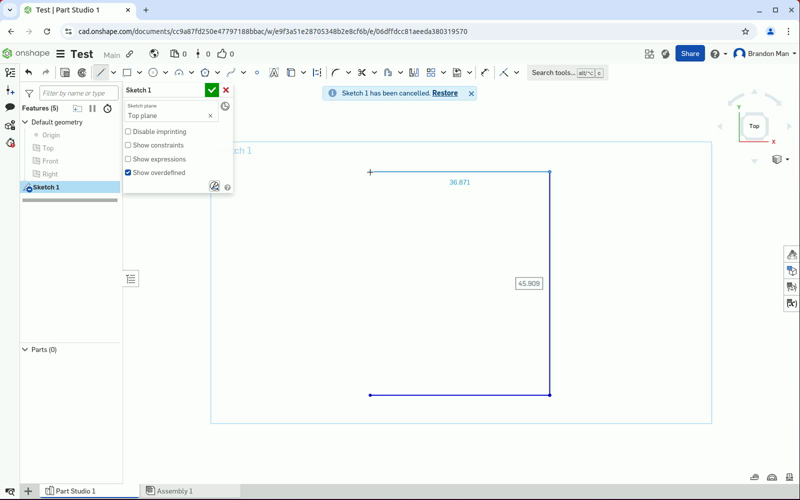
key_down(shift)
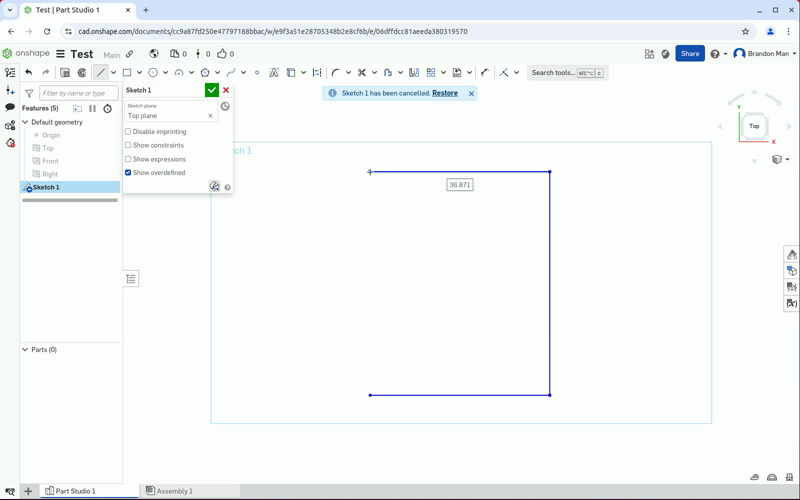
mouse_move(370, 395)
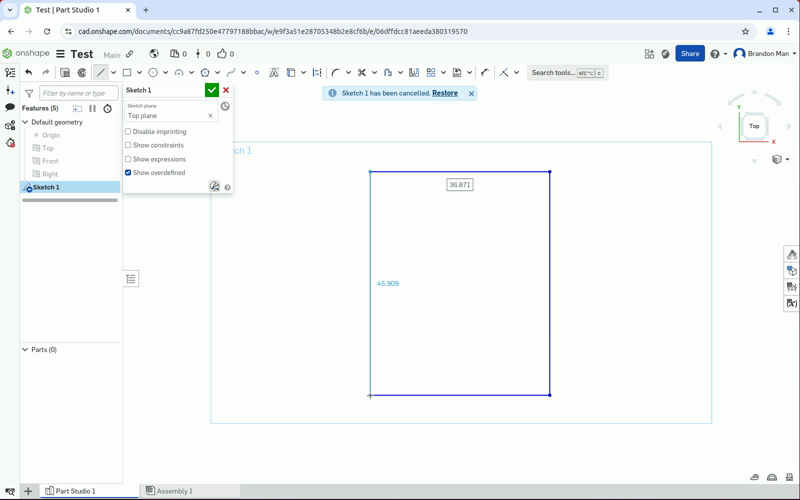
key_up(shift)
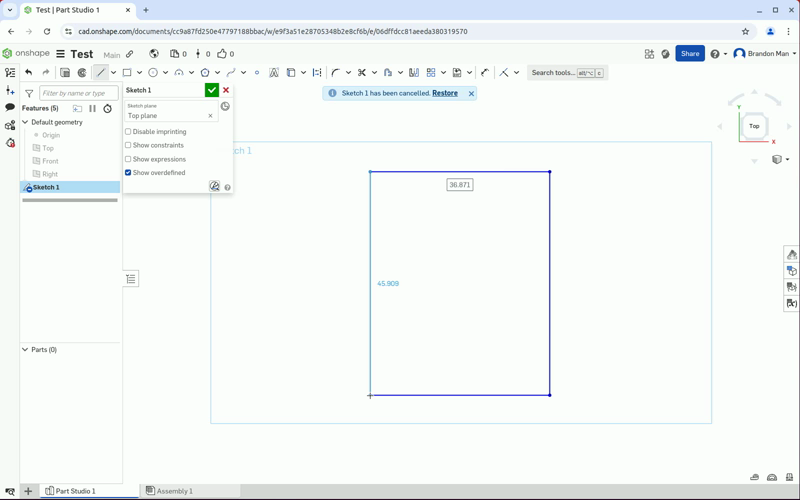
click(370, 395)
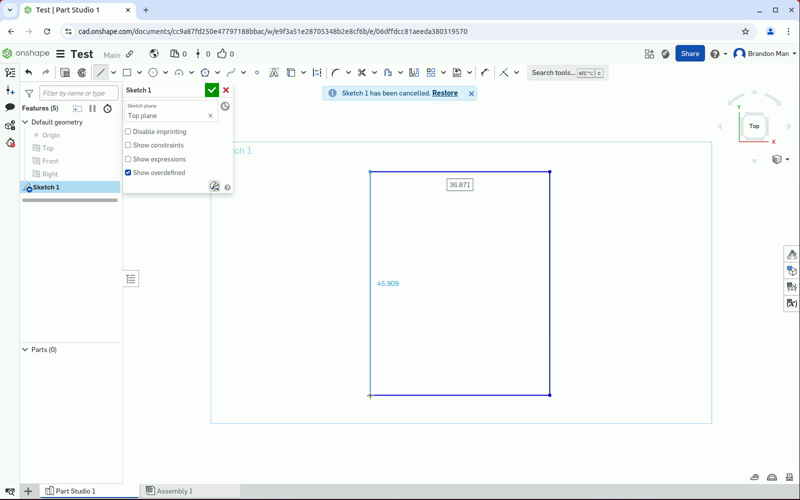
key(esc)
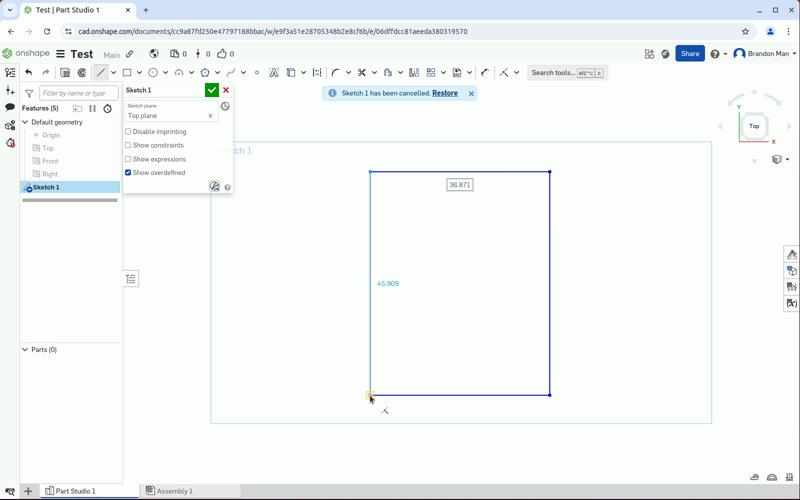
mouse_move(451, 228)
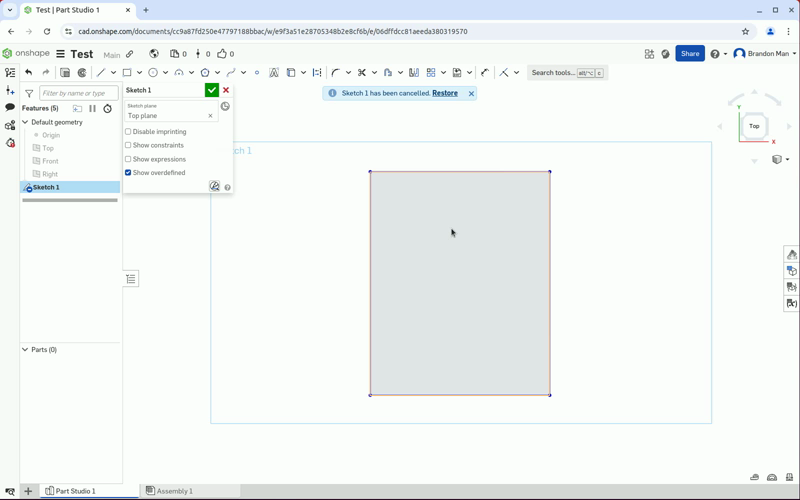
click(451, 228)
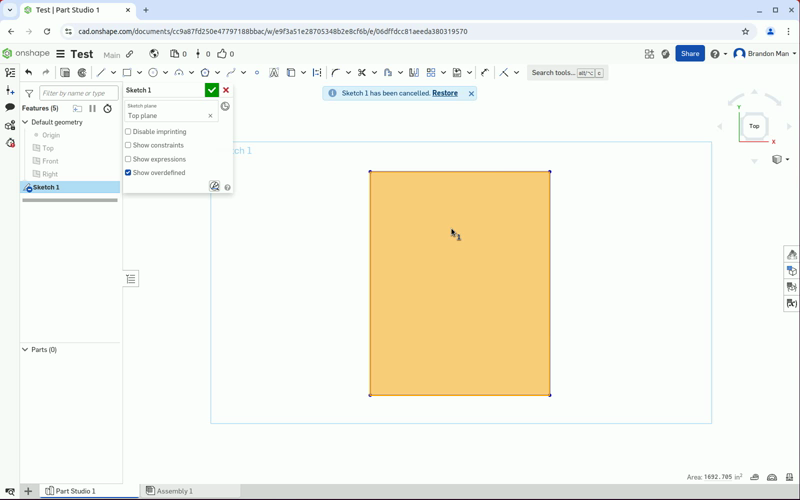
mouse_move(73, 352)
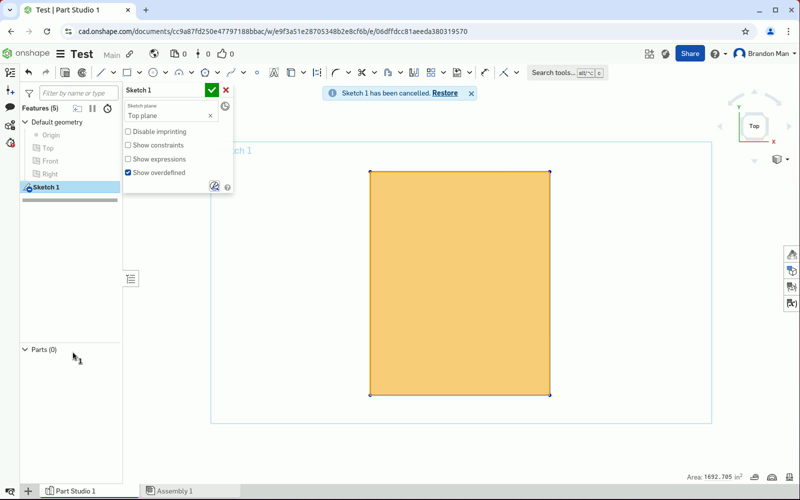
key(shift+y)
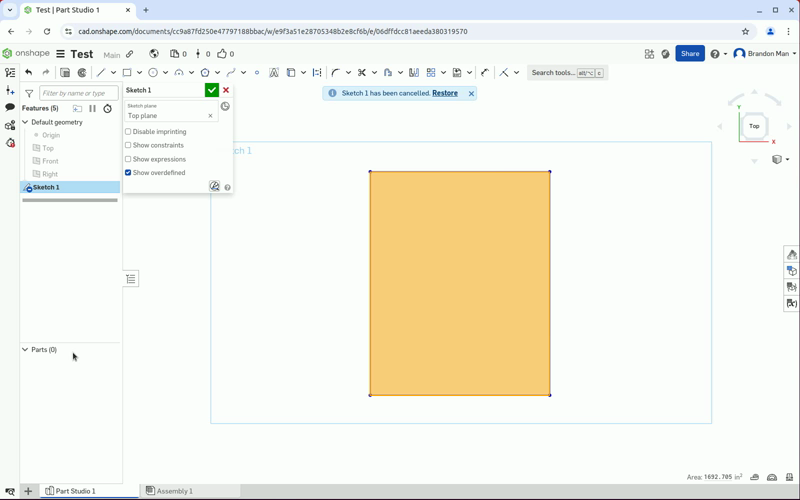
key(shift+e)
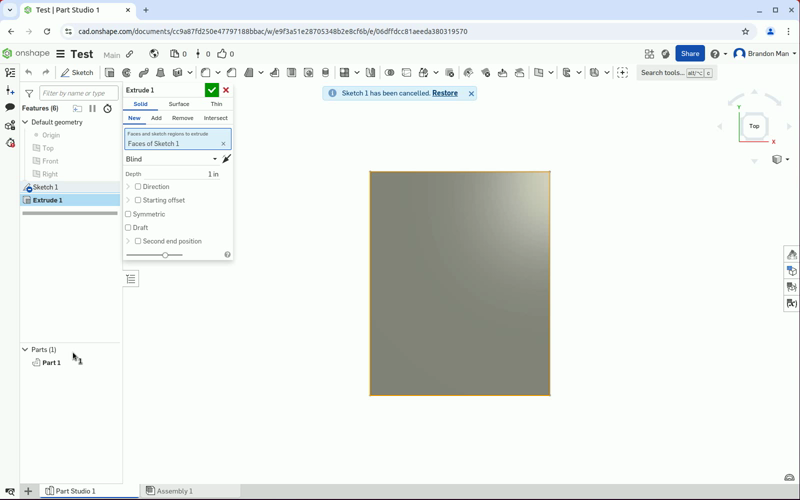
mouse_move(143, 106)
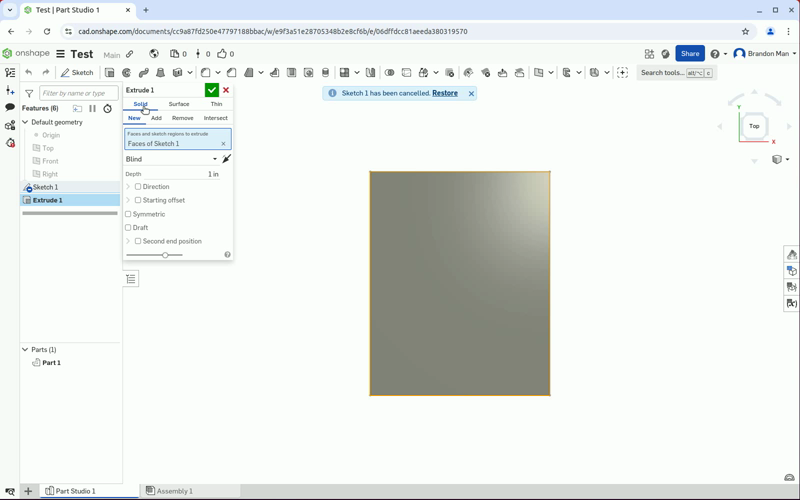
click(143, 106)
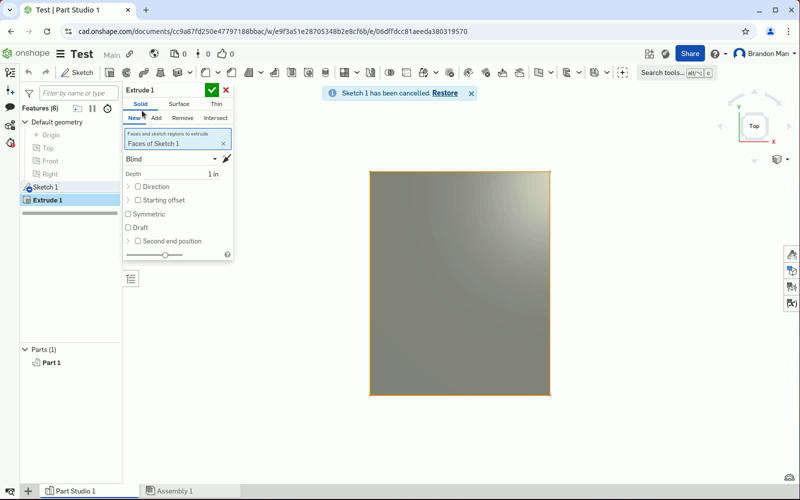
mouse_move(137, 120)
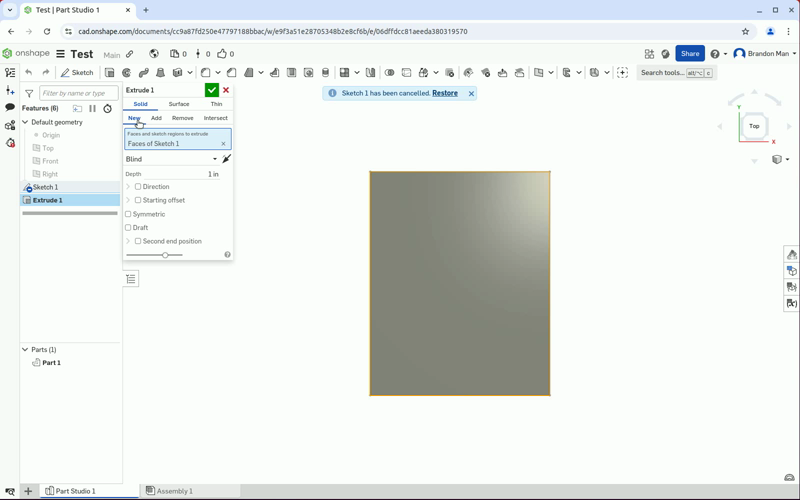
click(137, 120)
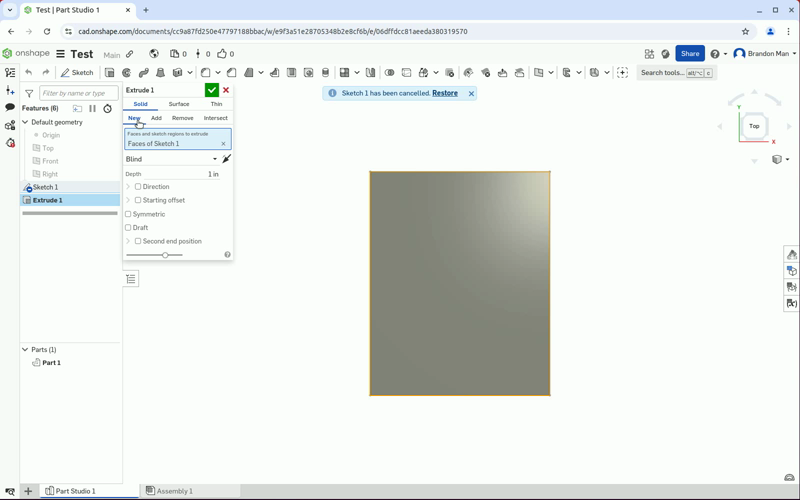
key(tab, 4)
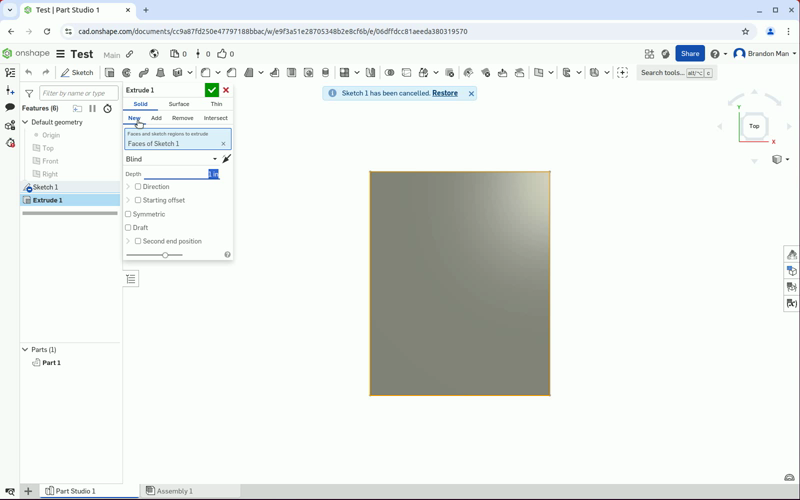
text(2.407)
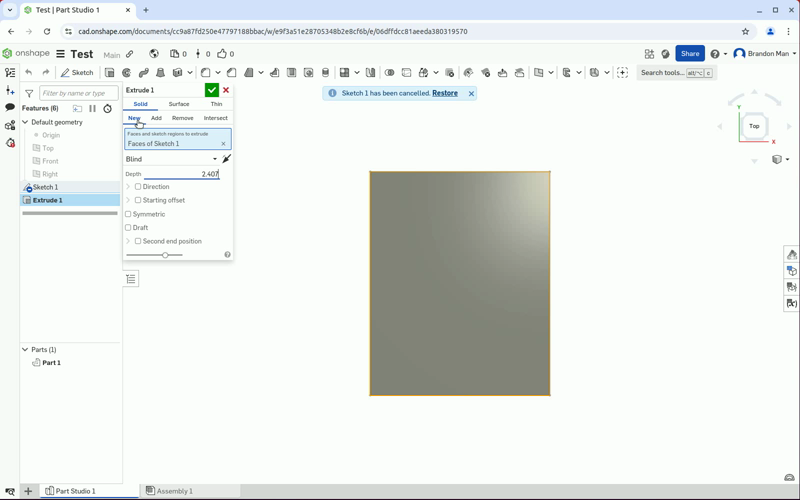
key(enter)
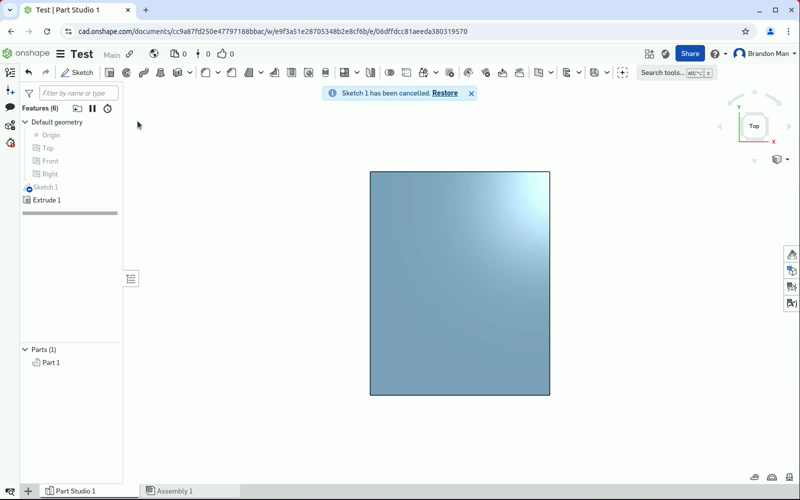
key(shift+h)
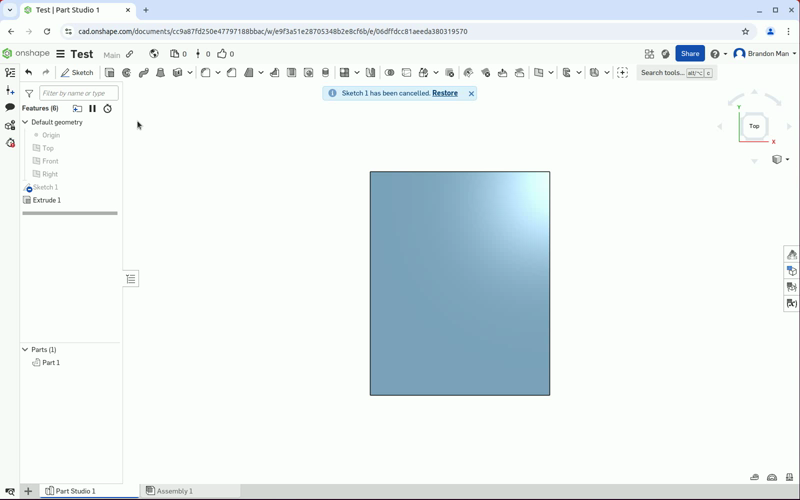
key(shift+h)
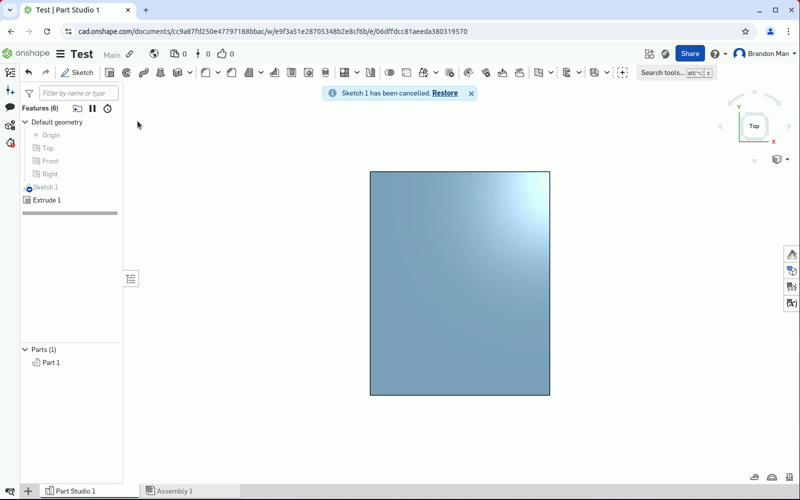
mouse_move(73, 189)
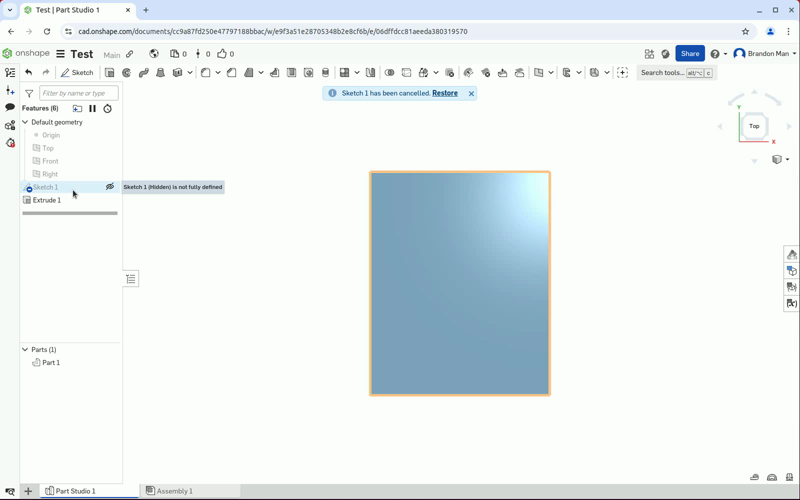
click(73, 189)
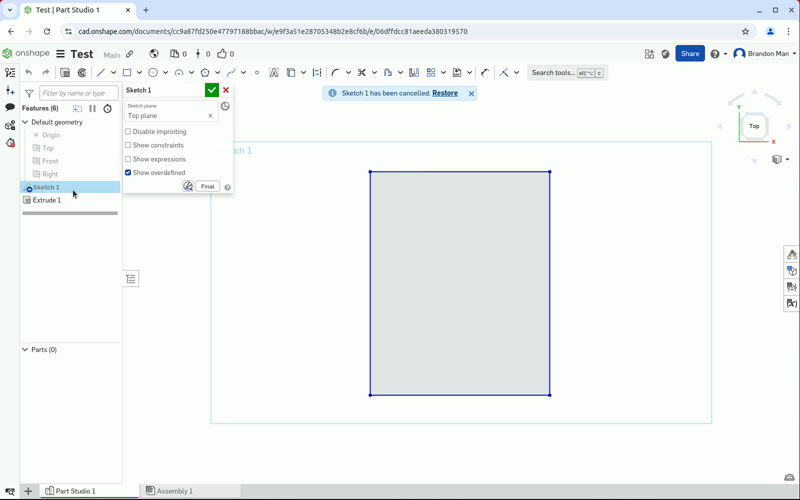
mouse_move(229, 92)
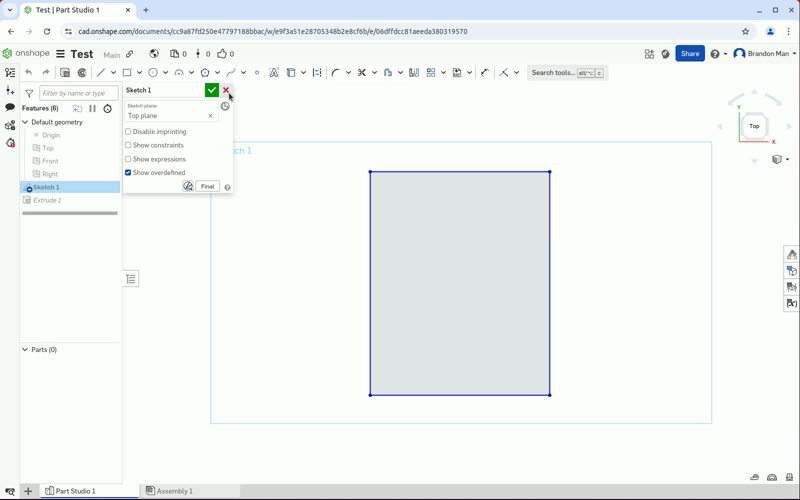
click(229, 92)
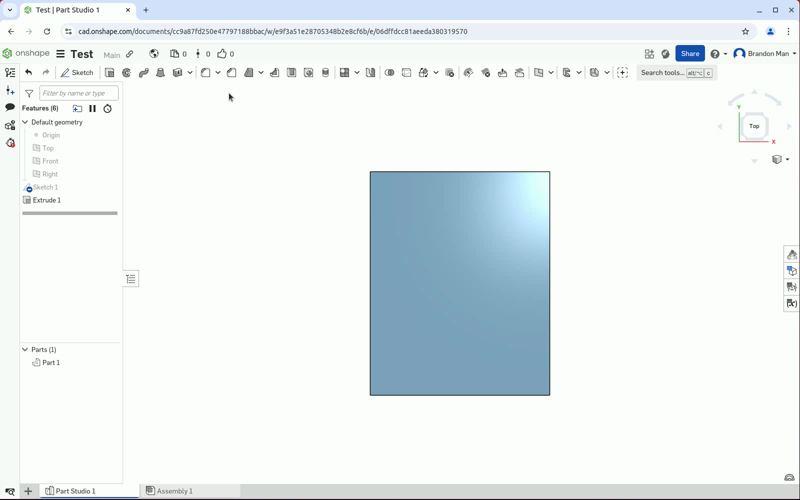
mouse_move(541, 75)
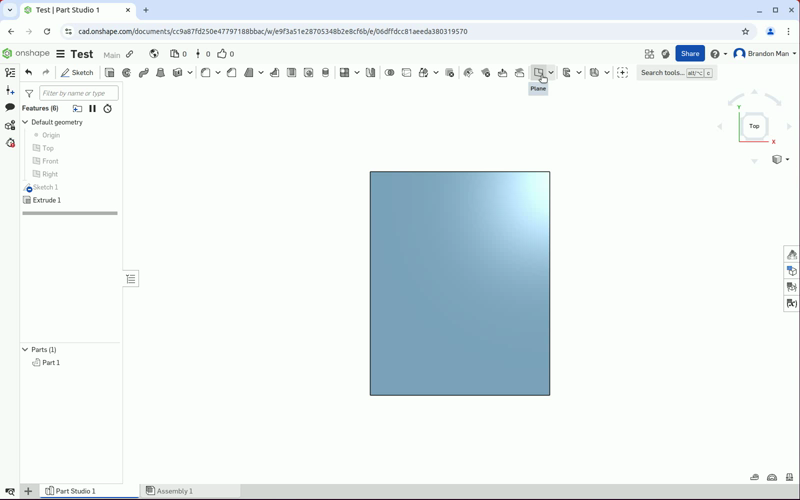
click(541, 75)
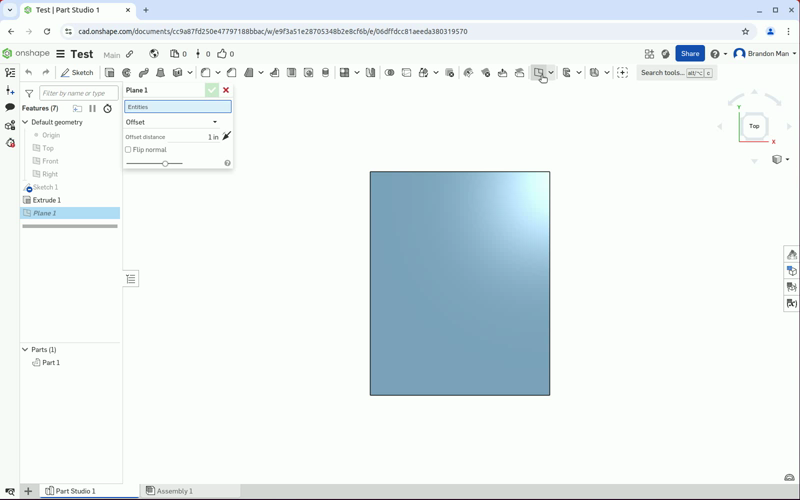
mouse_move(73, 150)
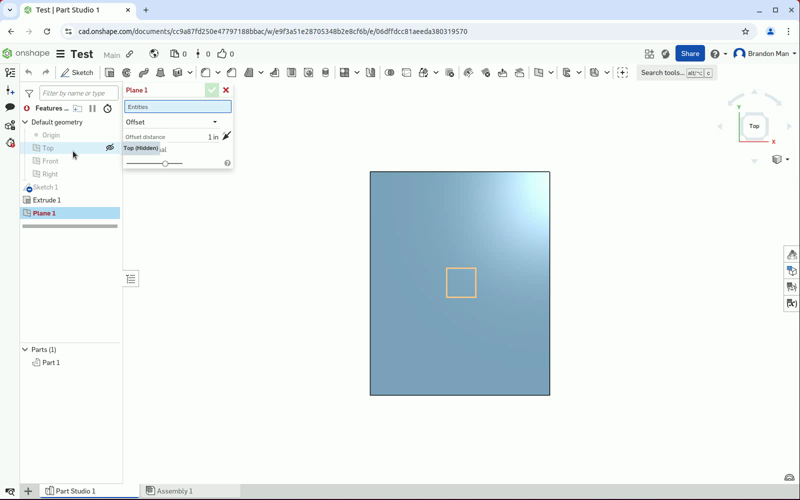
click(73, 150)
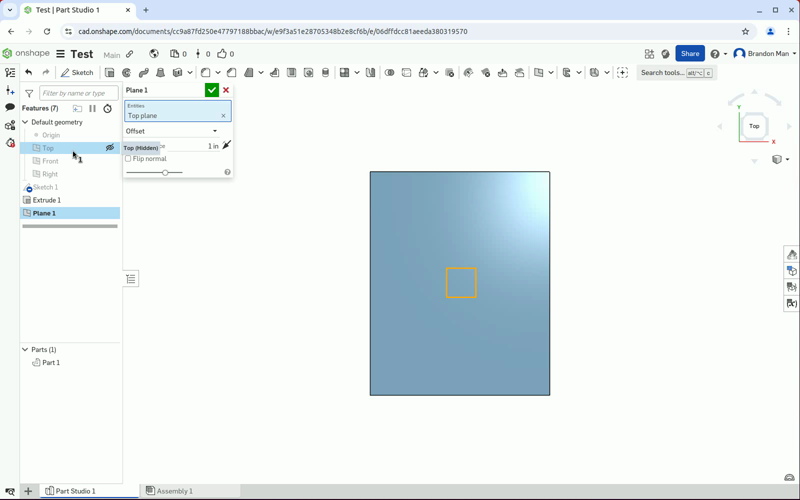
key(tab, 2)
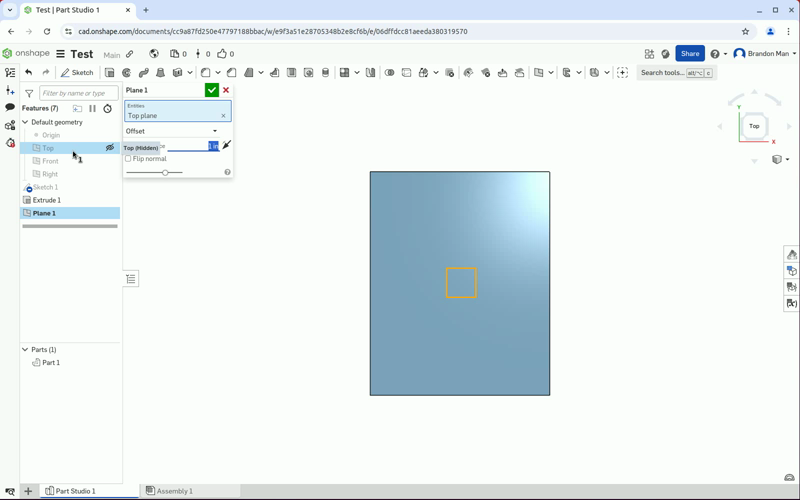
text(2.403)
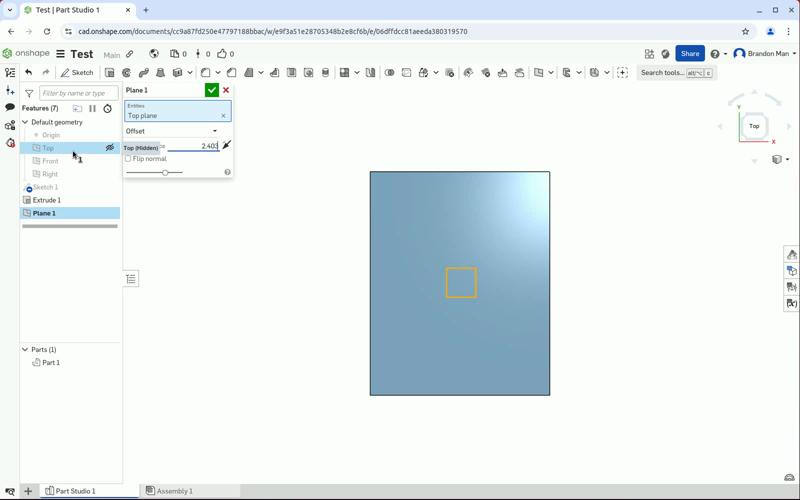
key(enter, 2)
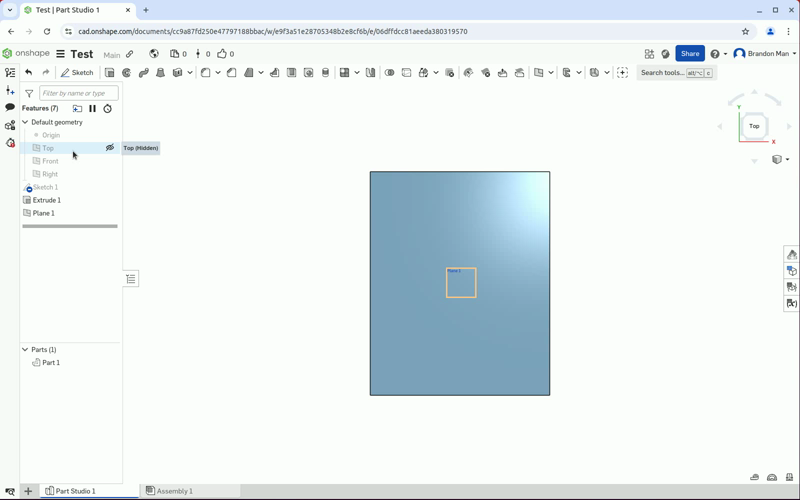
key(shift+s)
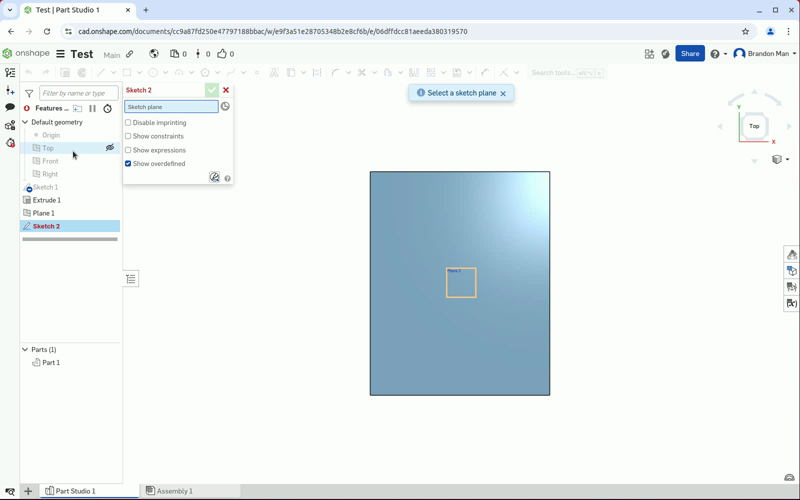
mouse_move(73, 215)
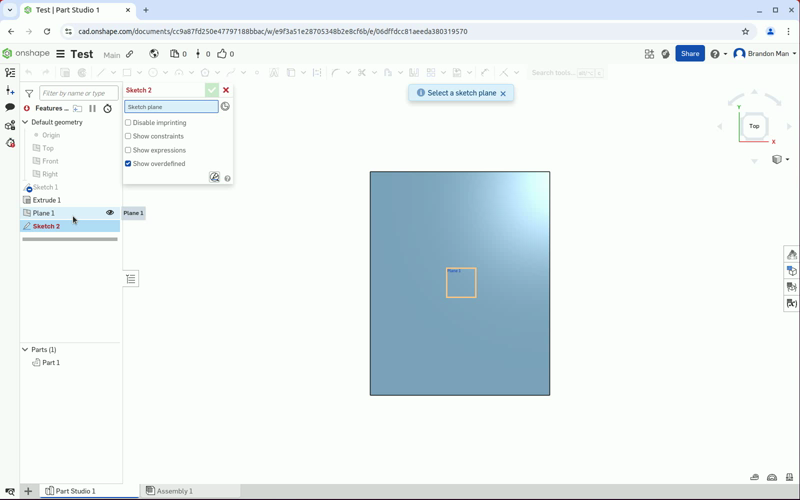
click(73, 215)
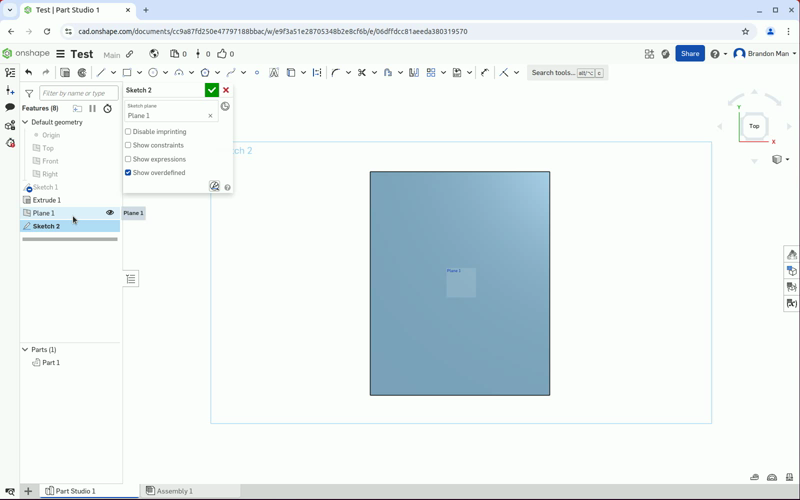
mouse_move(73, 352)
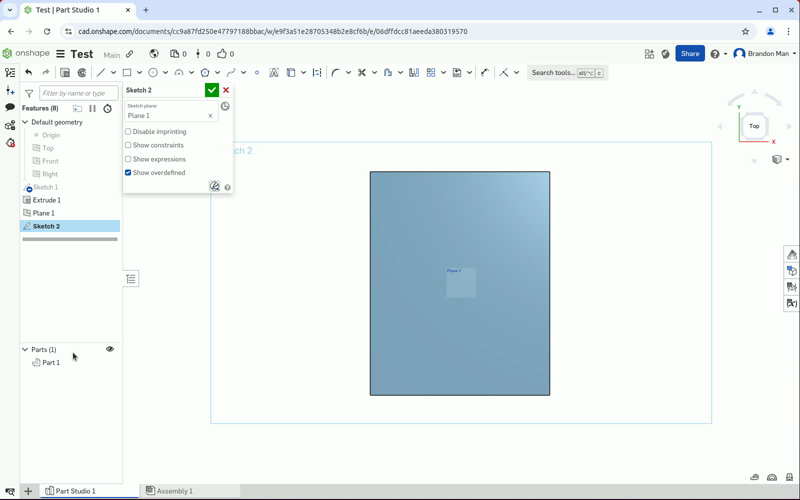
key(y)
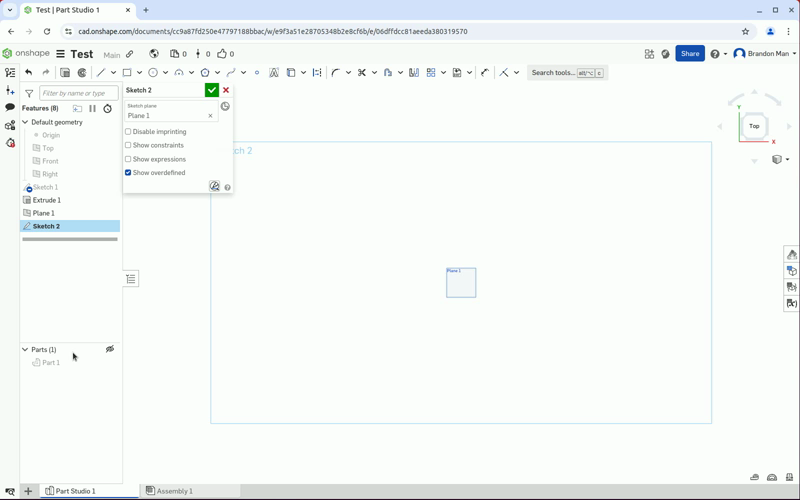
key(c)
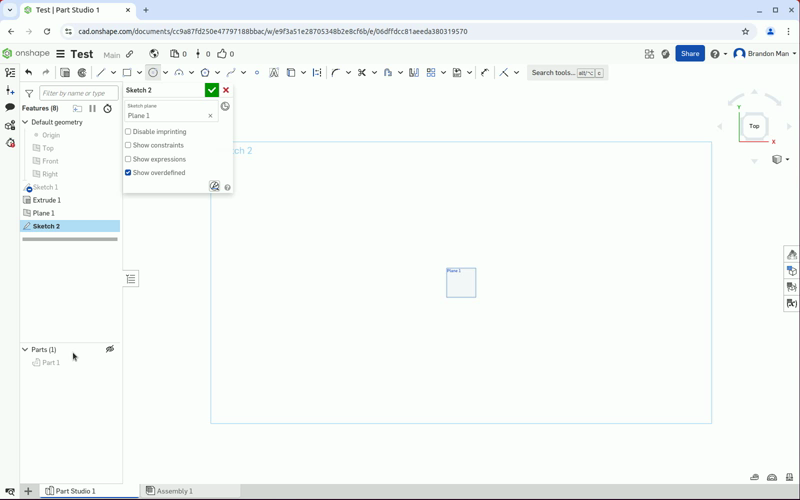
key_down(shift)
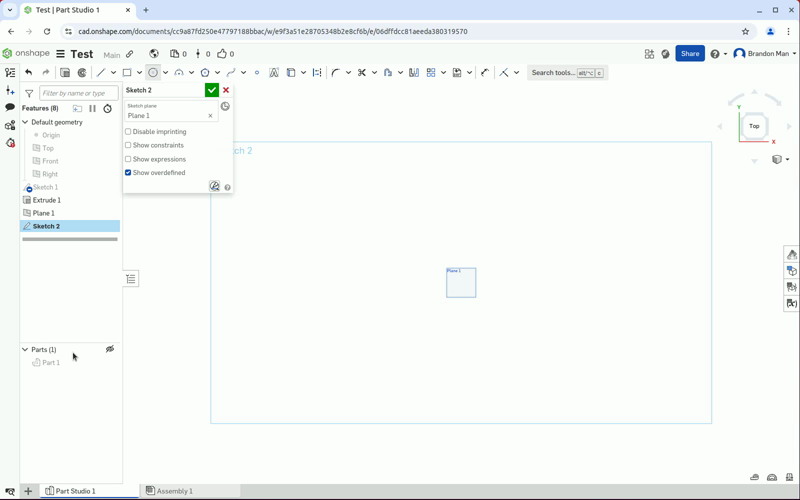
mouse_move(461, 282)
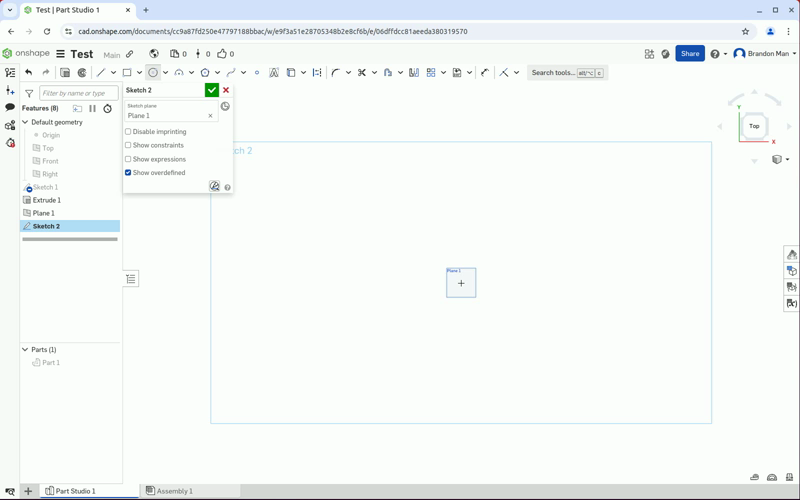
click(461, 282)
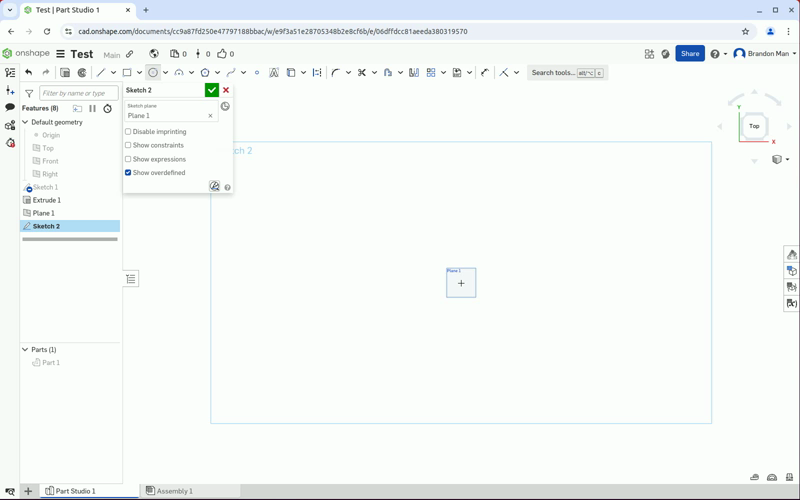
key_up(shift)
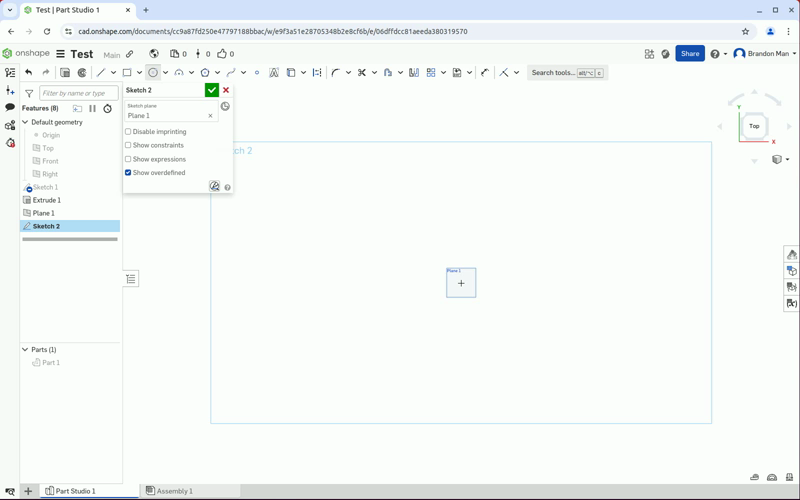
mouse_move(519, 282)
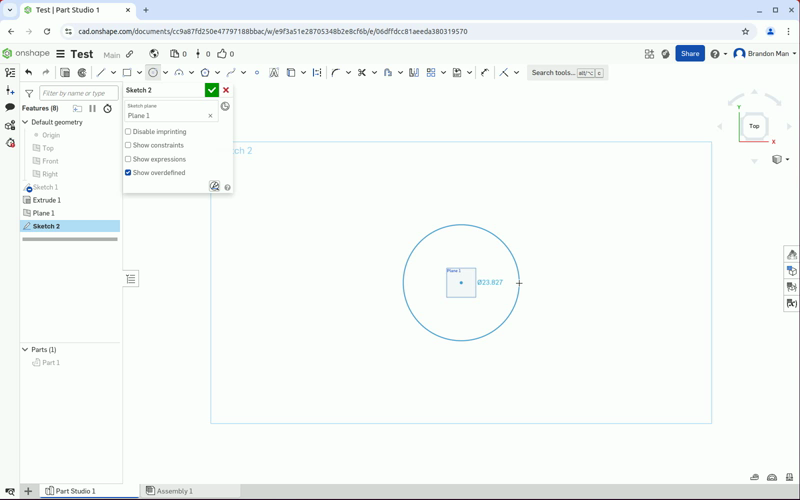
click(519, 282)
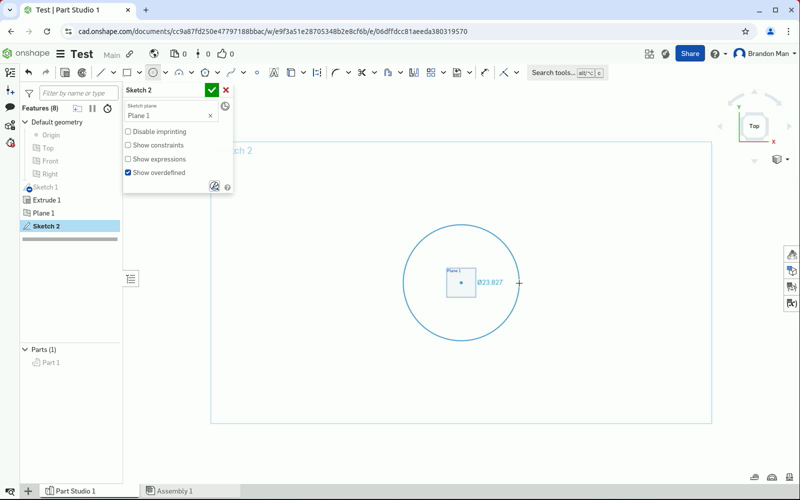
key(esc)
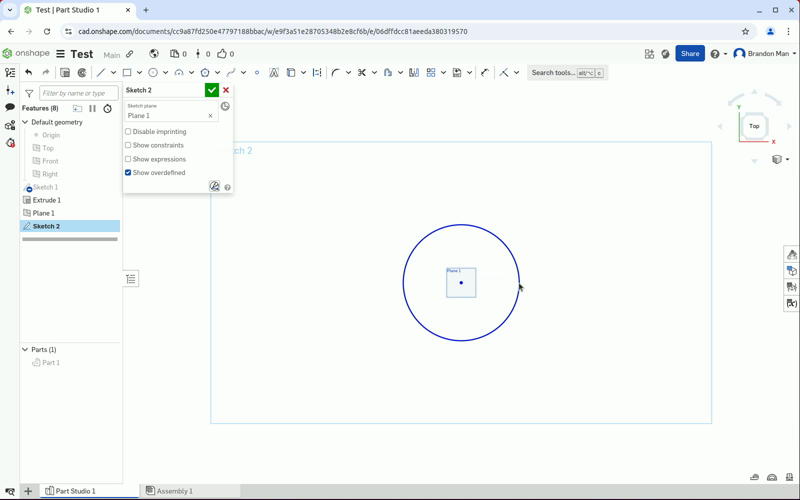
mouse_move(465, 324)
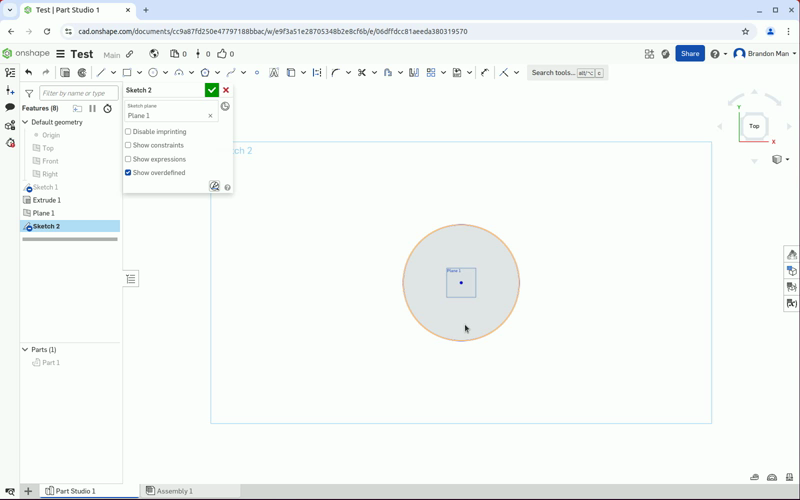
click(465, 324)
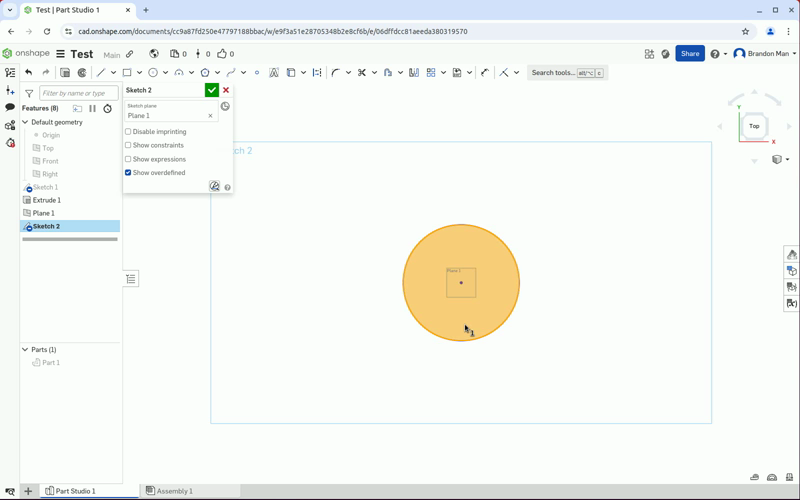
mouse_move(73, 352)
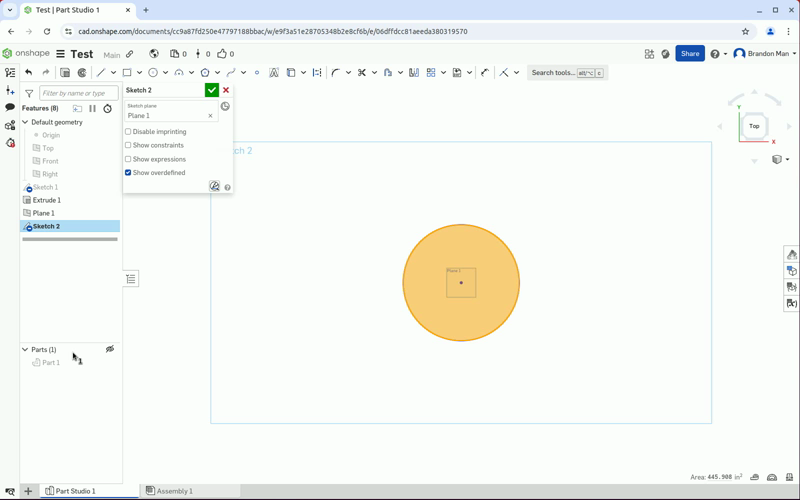
key(shift+y)
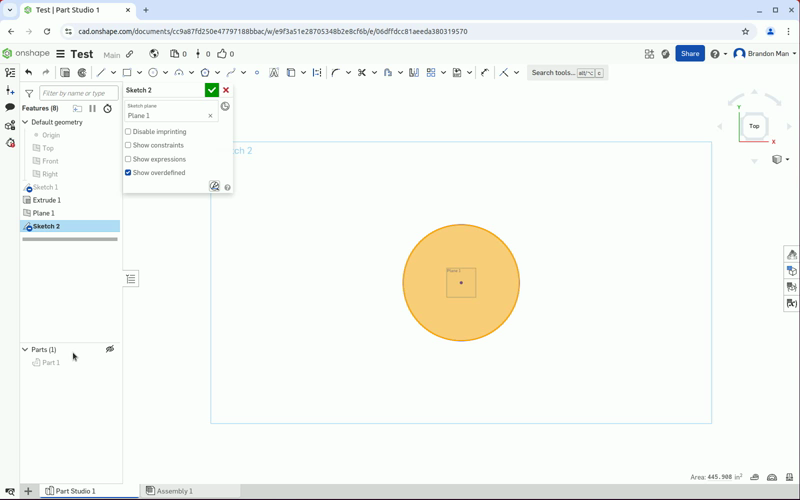
key(shift+e)
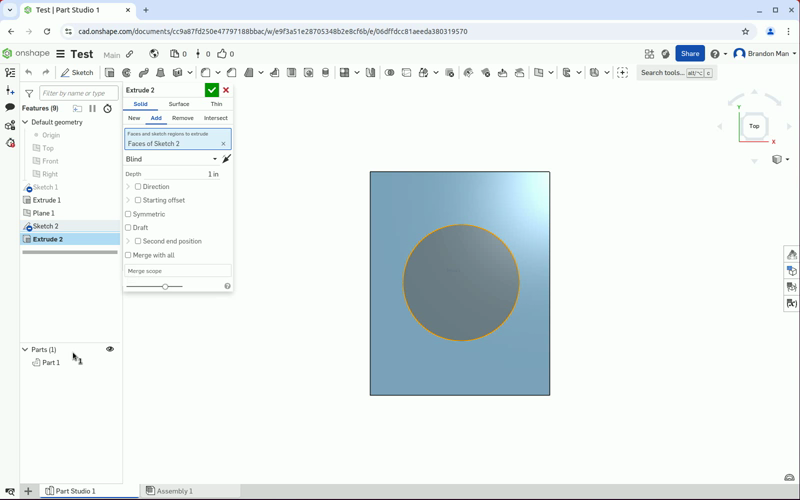
mouse_move(143, 106)
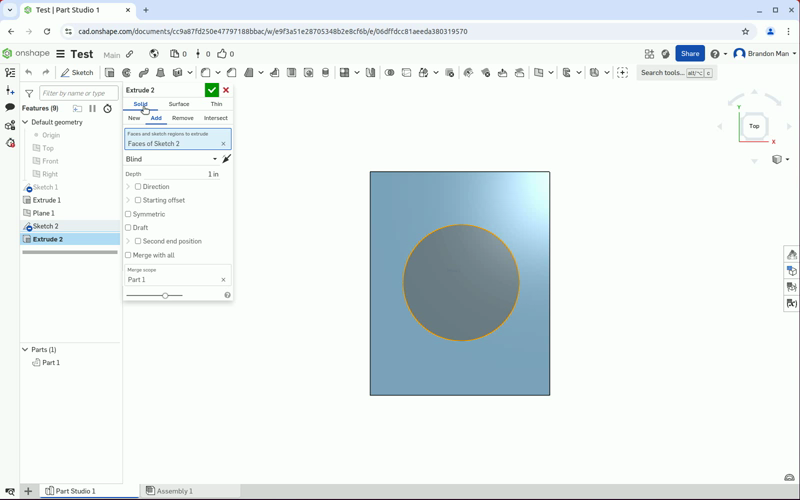
click(143, 106)
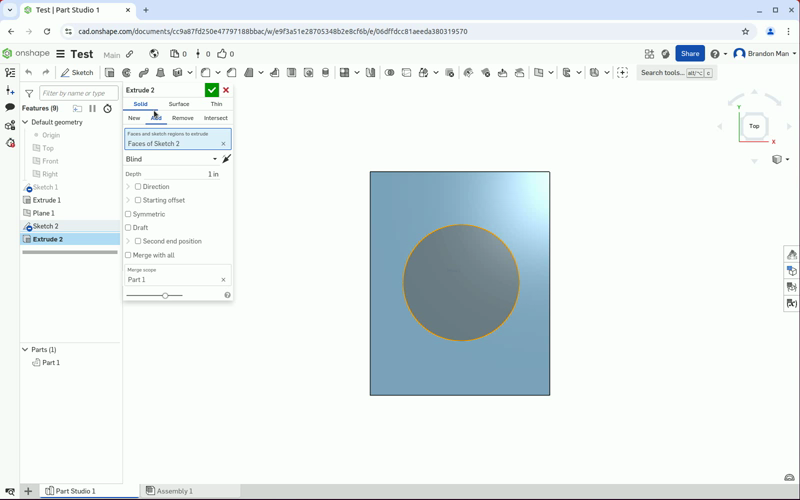
mouse_move(186, 120)
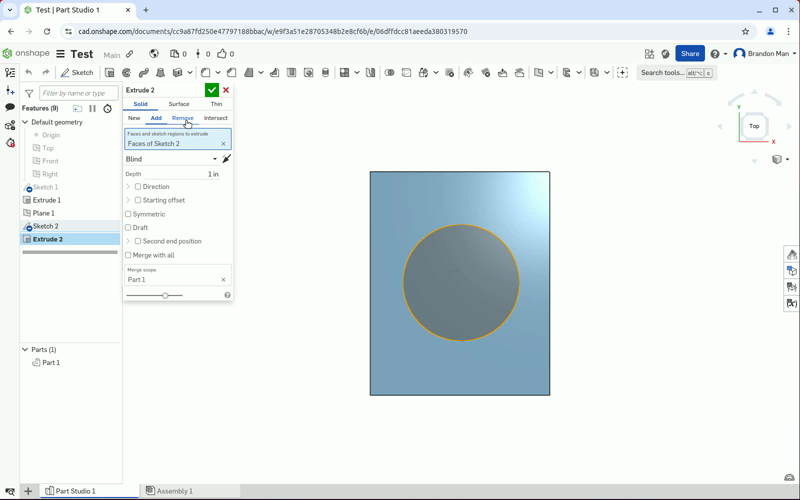
click(186, 120)
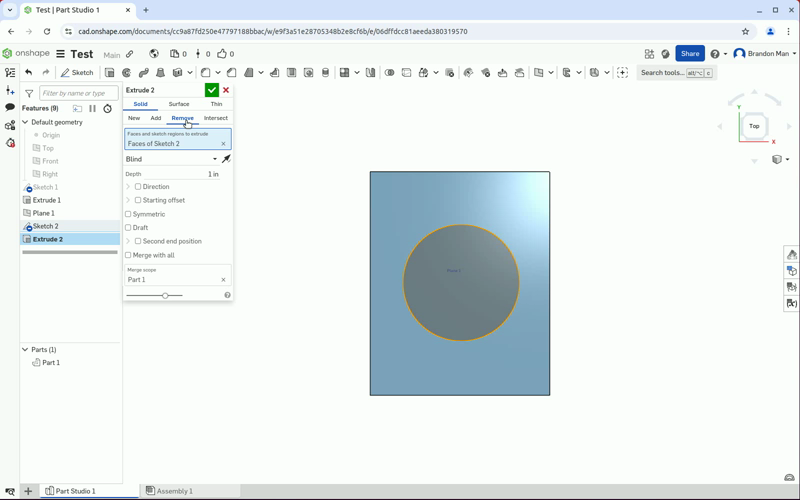
key(tab, 4)
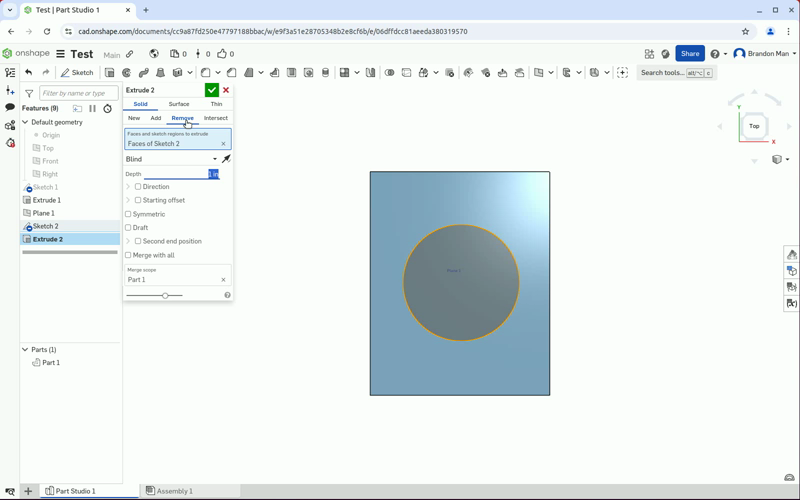
text(0.963)
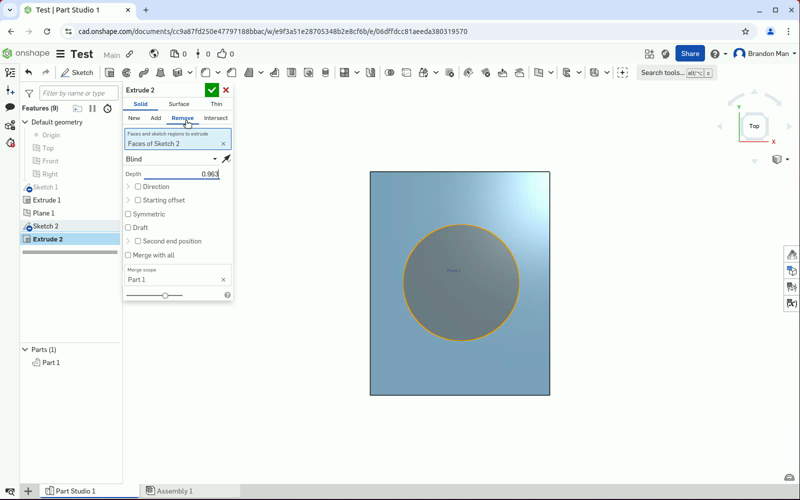
key(tab, 6)
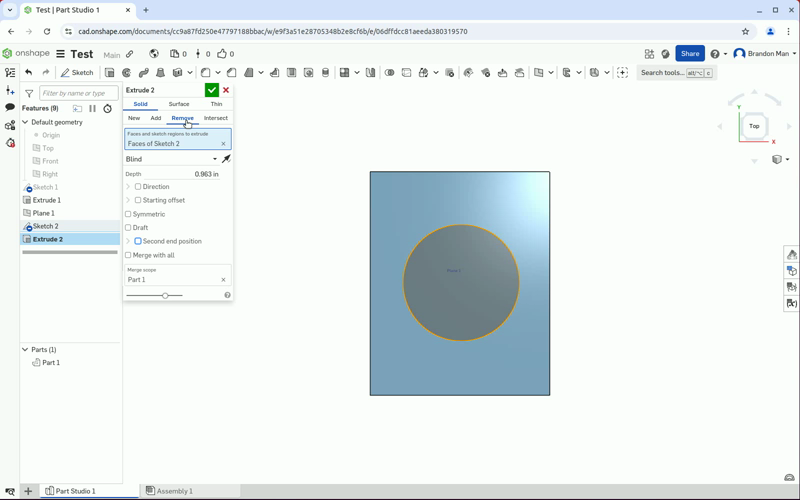
key(space)
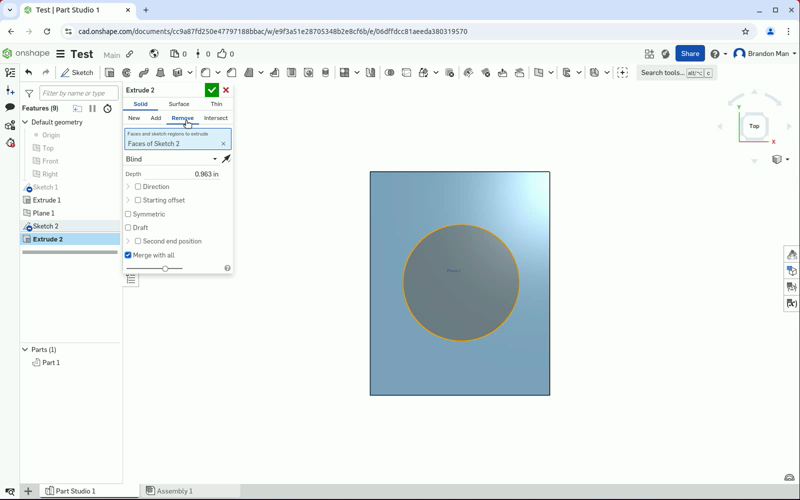
key(enter)
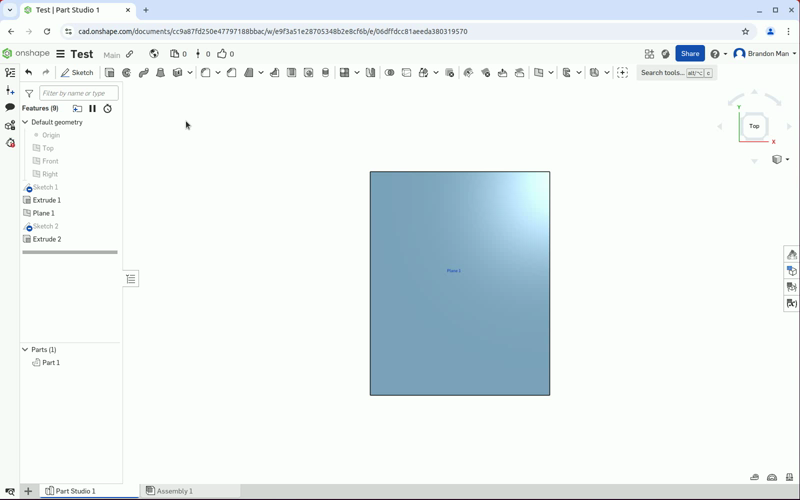
key(shift+h)
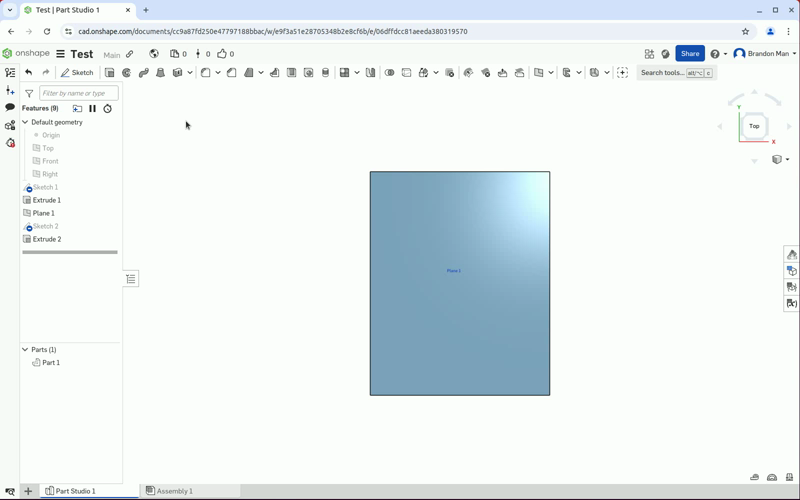
key(shift+h)
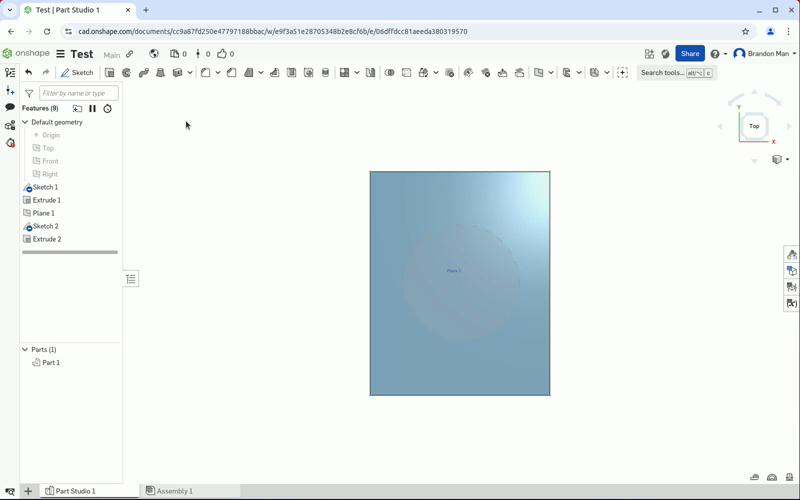
key(shift+7)
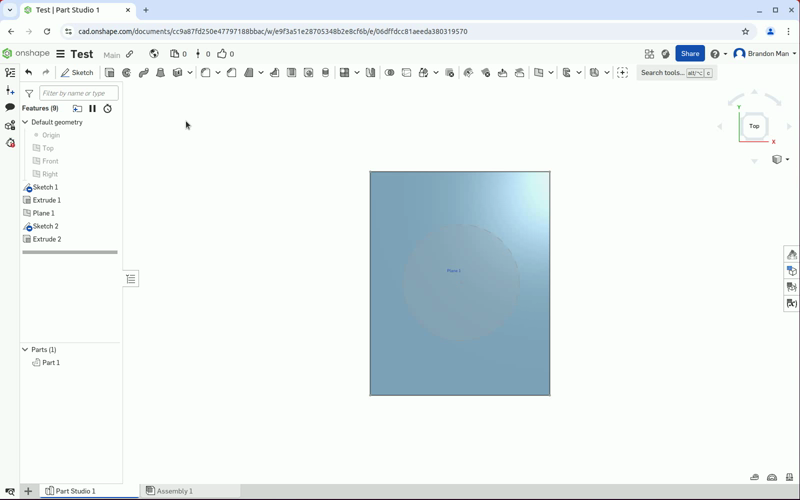
key(up, 3)
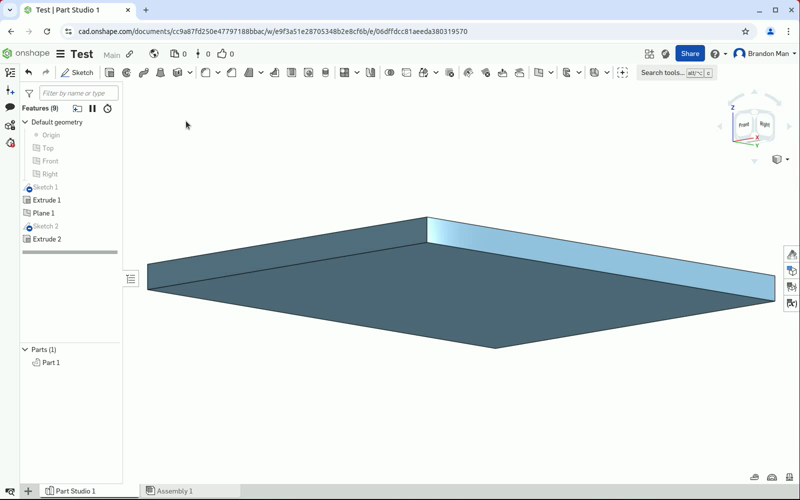
key(left, 3)
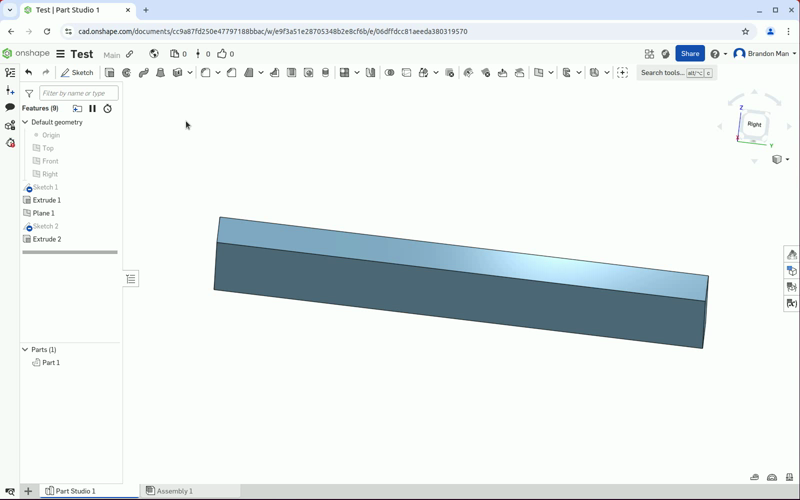
key(right, 3)
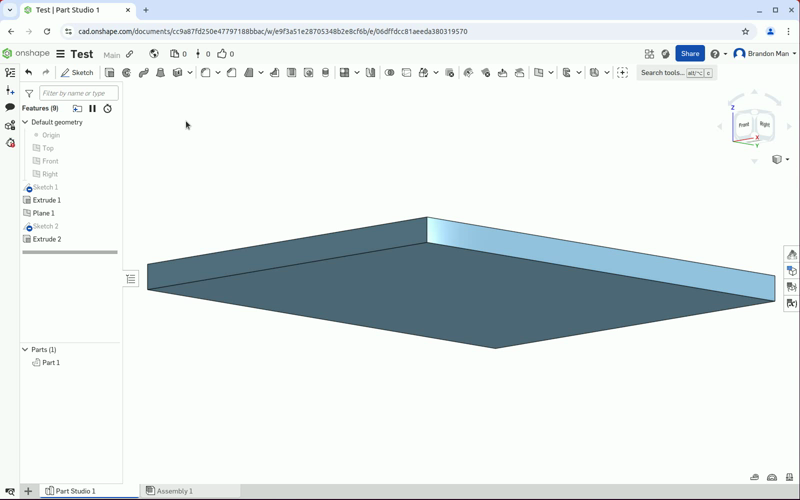
key(down, 3)
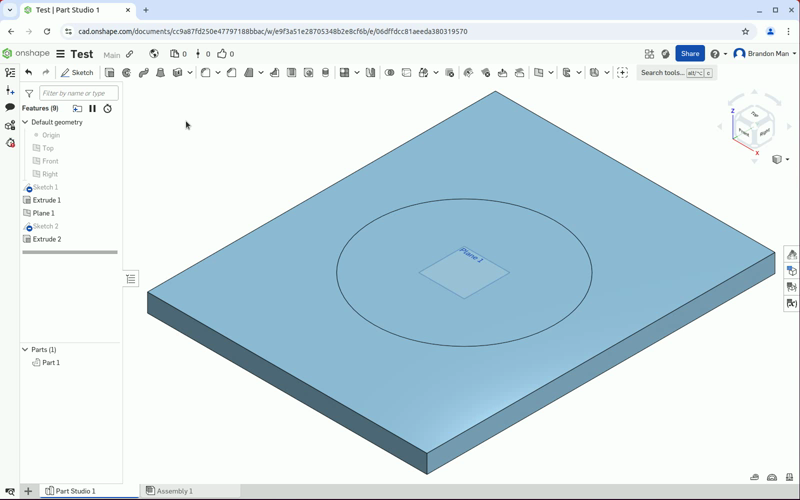
mouse_move(73, 189)
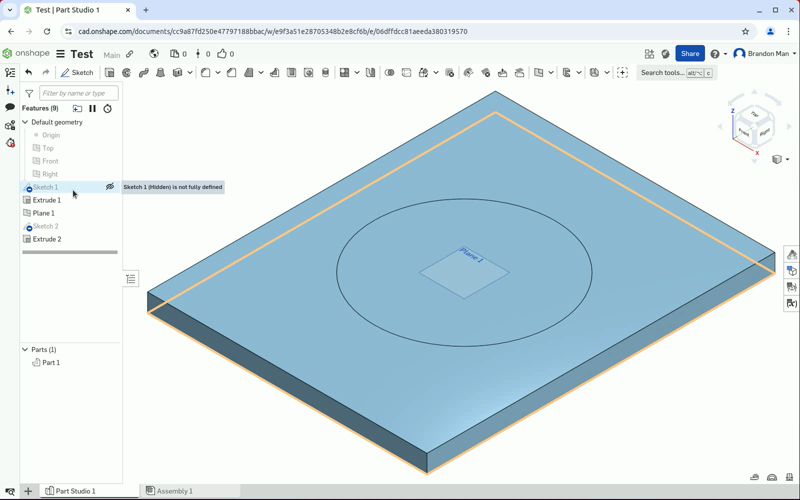
click(73, 189)